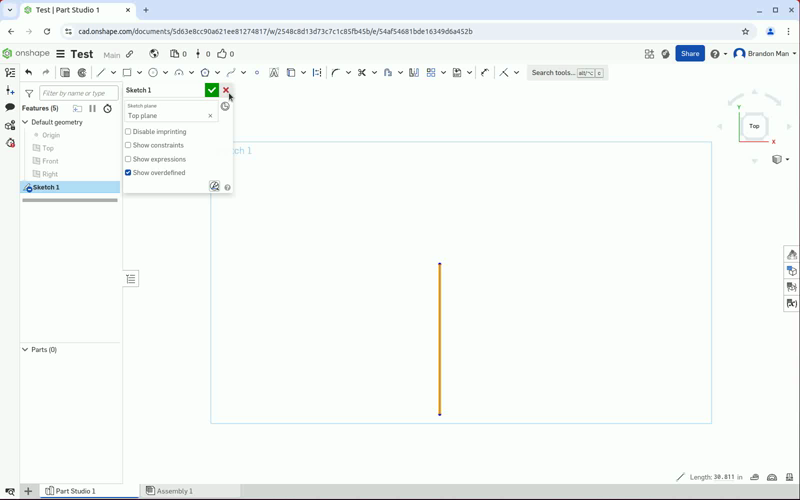
key(shift+h)
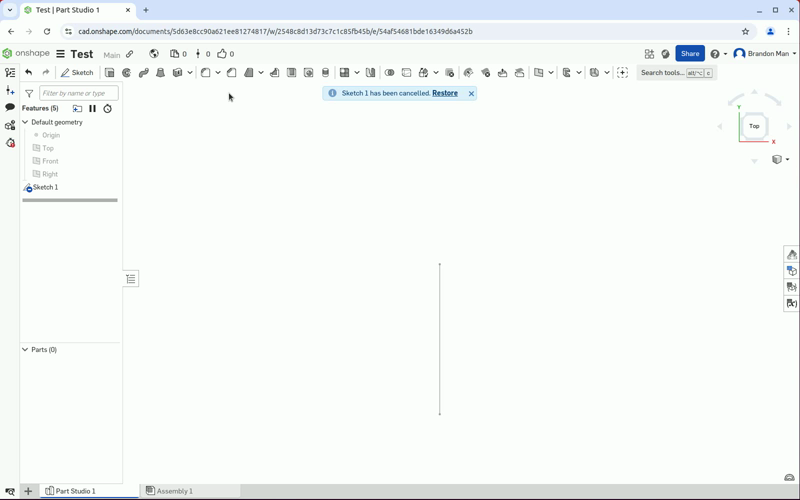
mouse_move(73, 352)
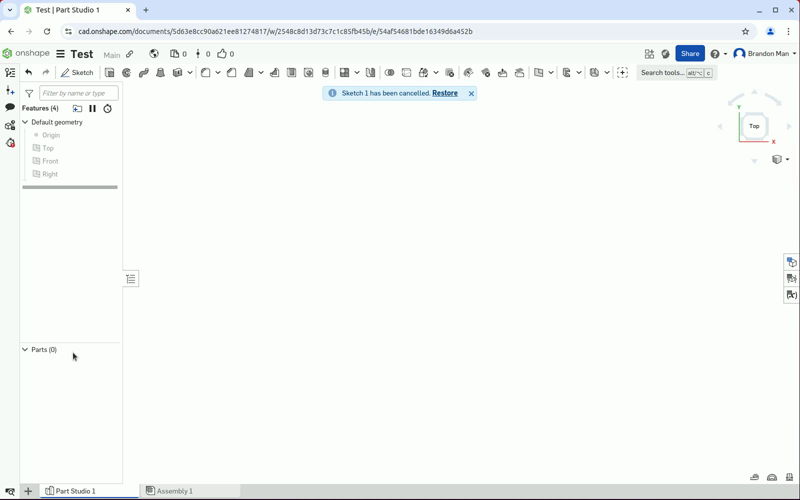
key(y)
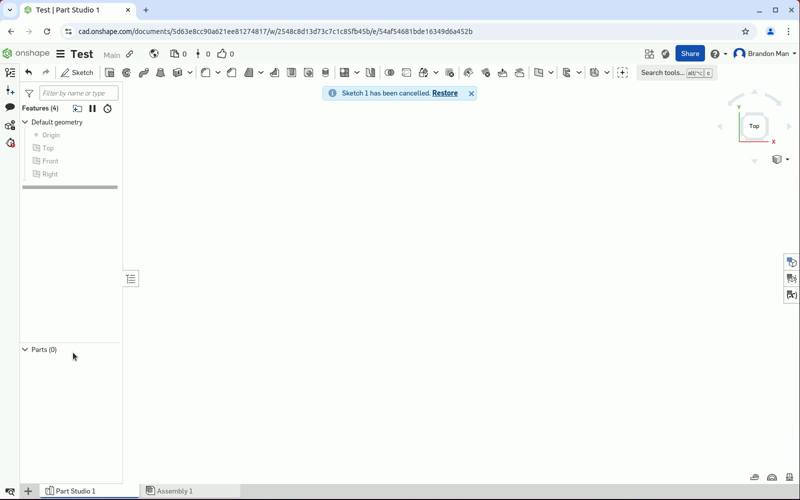
key(shift+p)
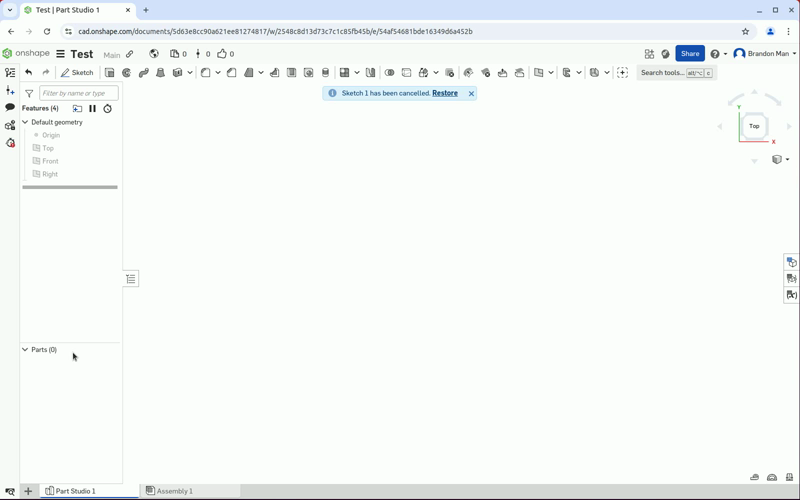
key(space)
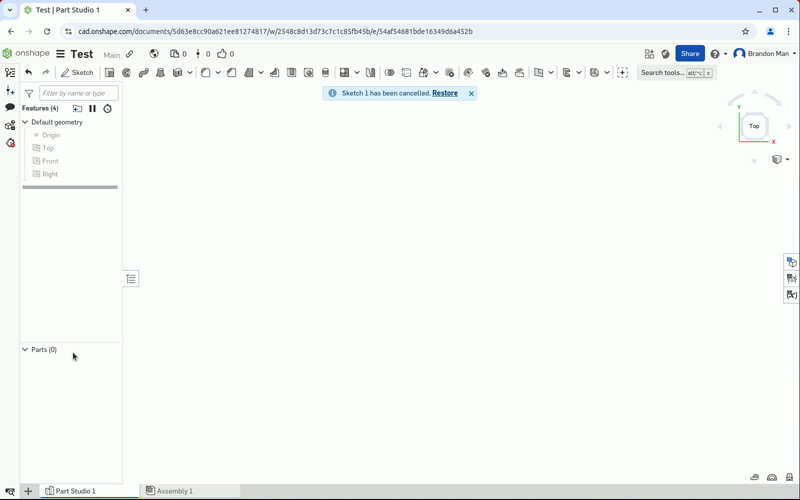
key_down(shift)
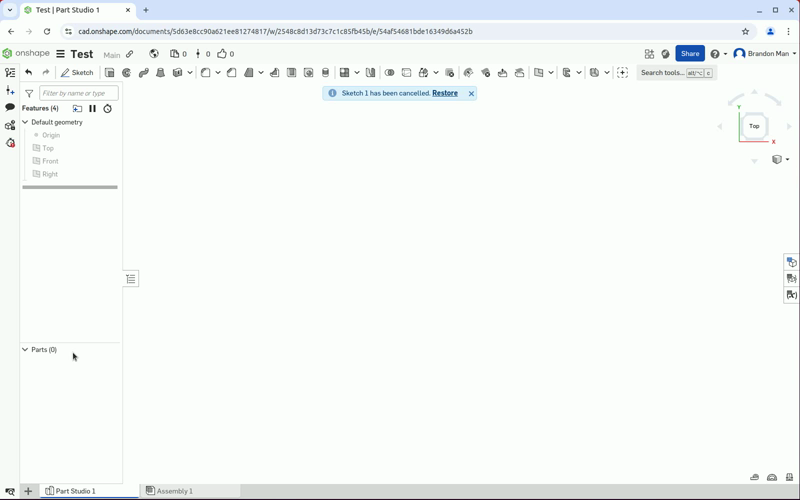
key(up)
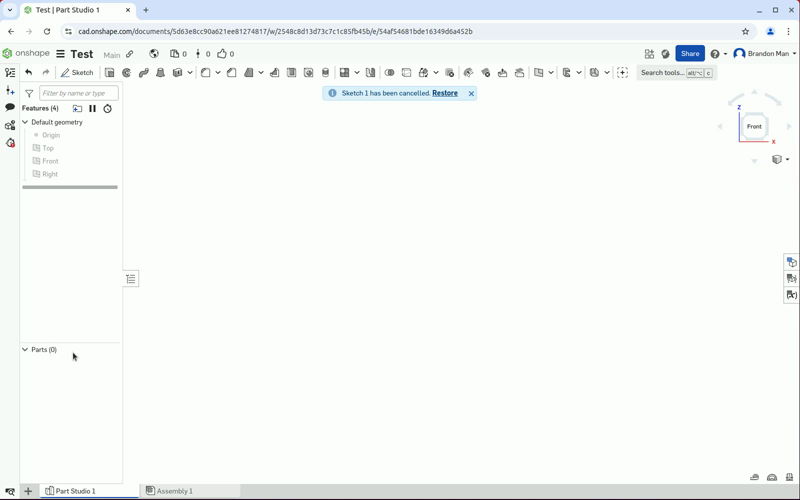
key_up(shift)
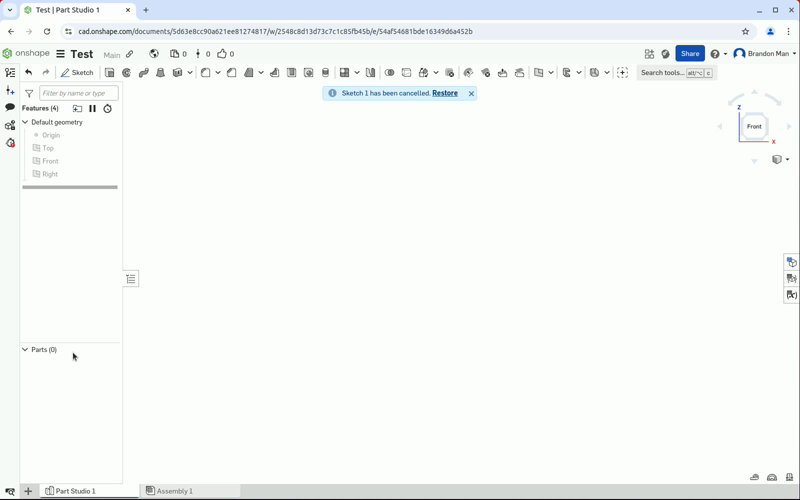
mouse_move(73, 352)
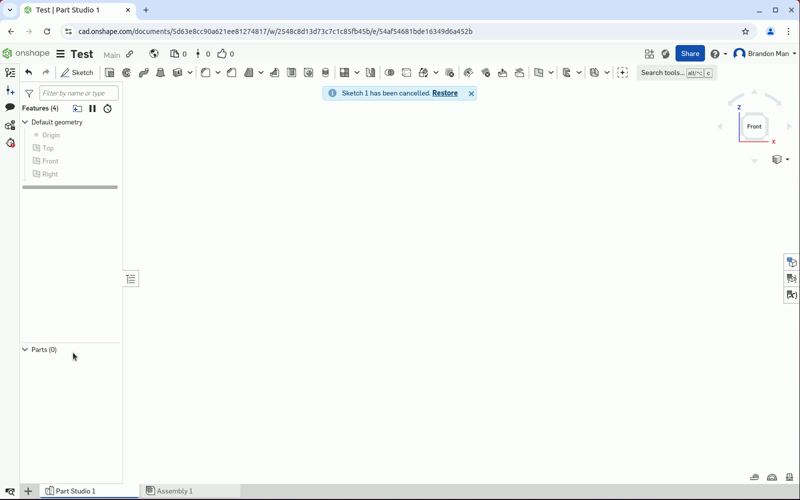
key(shift+y)
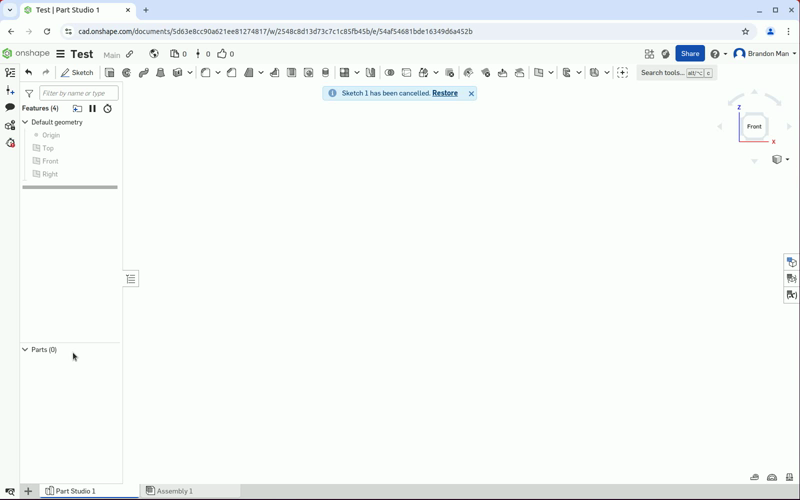
key(shift+s)
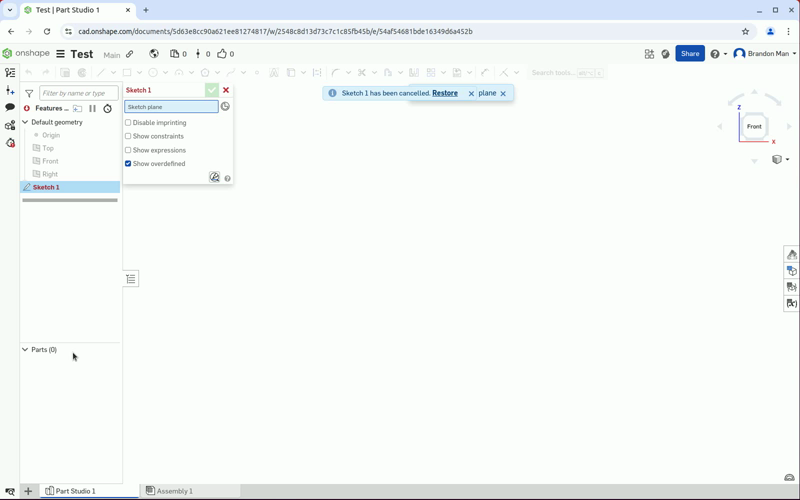
mouse_move(73, 163)
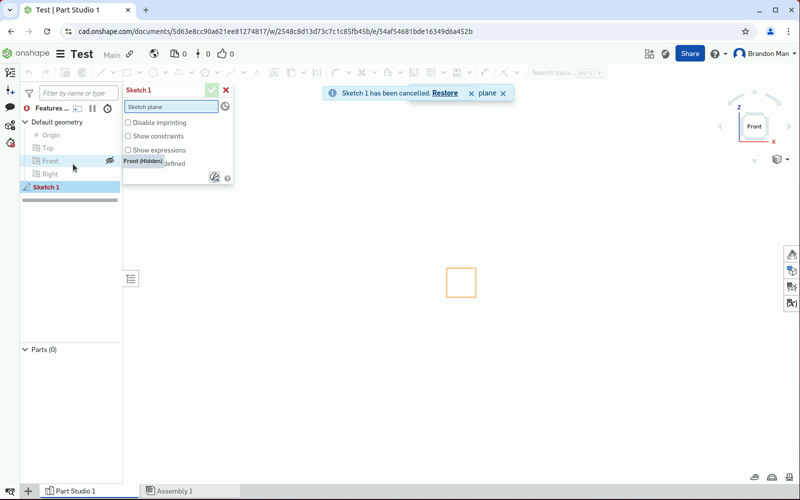
click(73, 163)
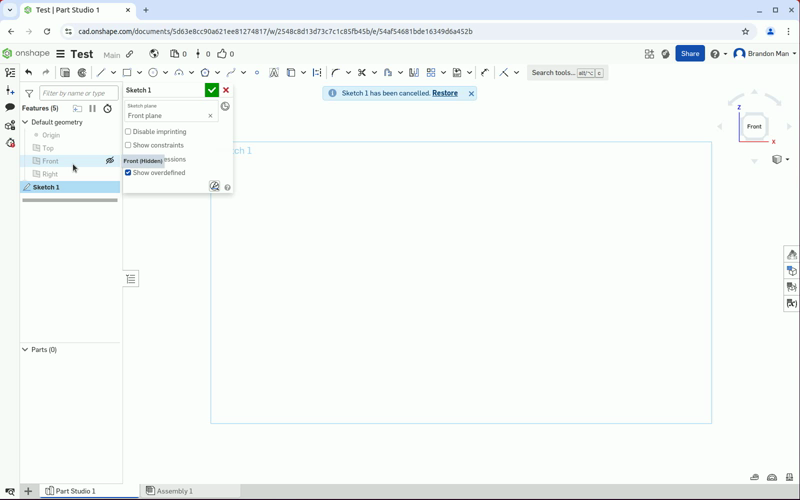
mouse_move(73, 352)
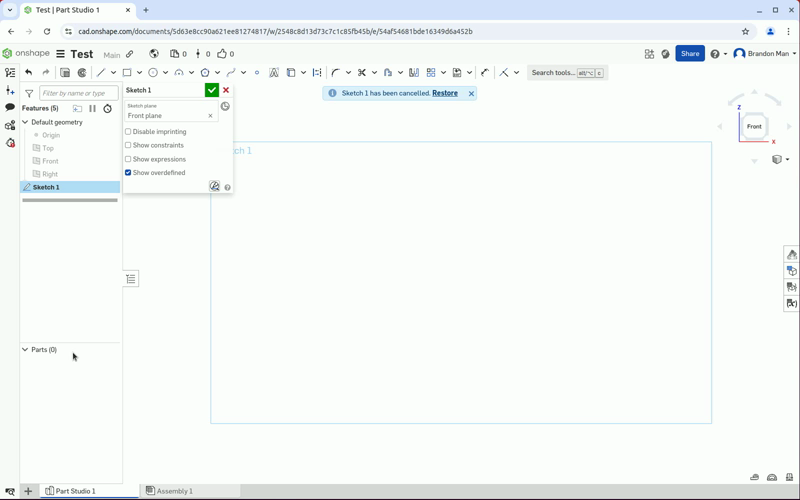
key(y)
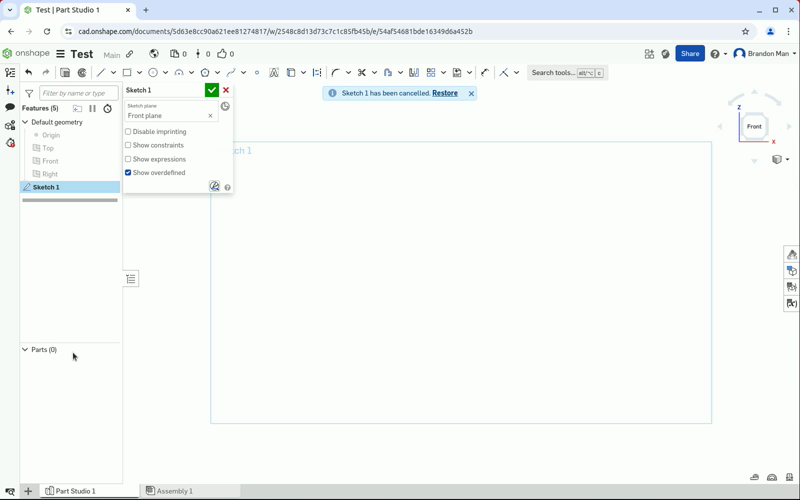
key(c)
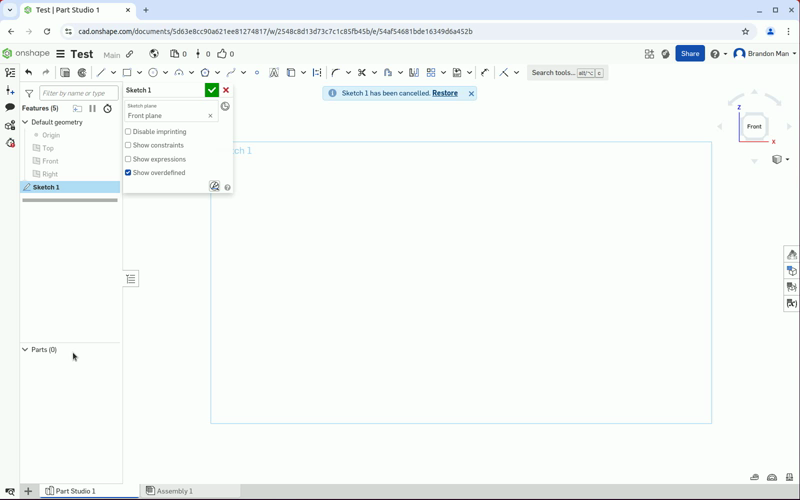
key_down(shift)
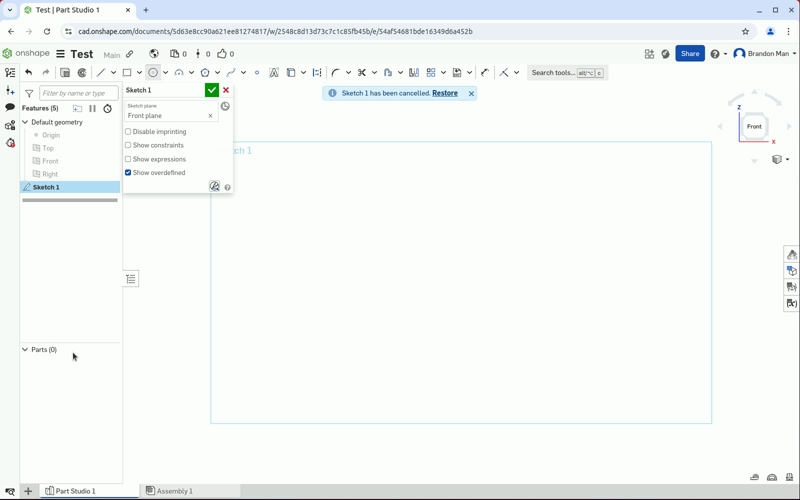
mouse_move(461, 282)
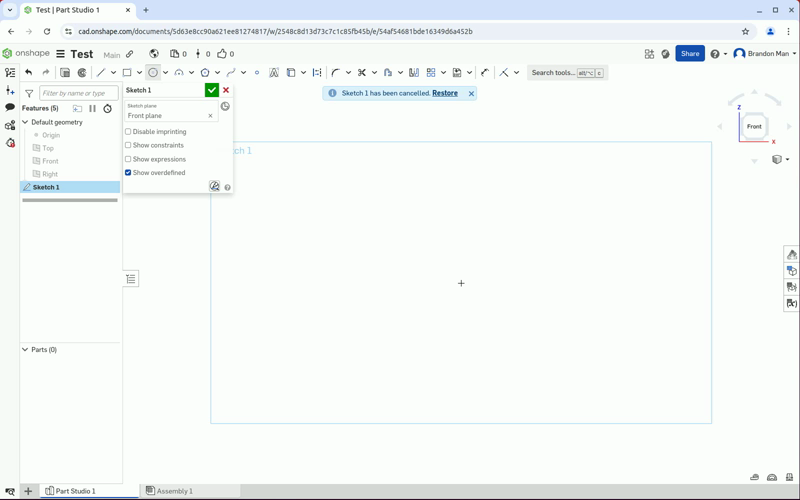
click(461, 282)
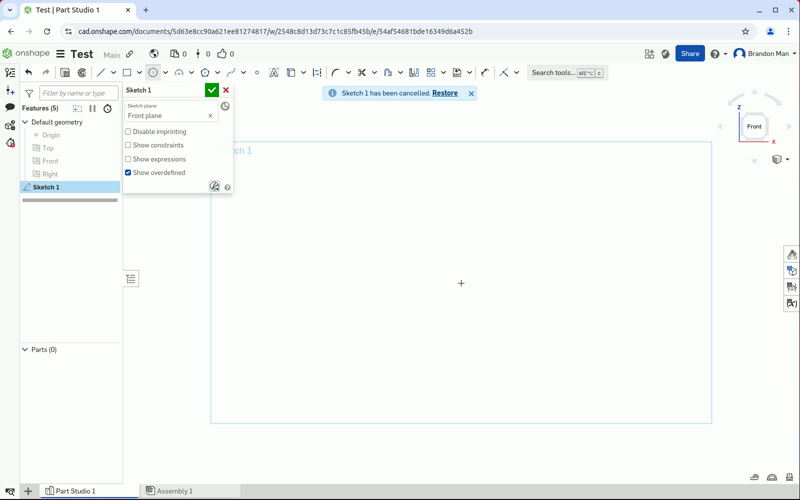
key_up(shift)
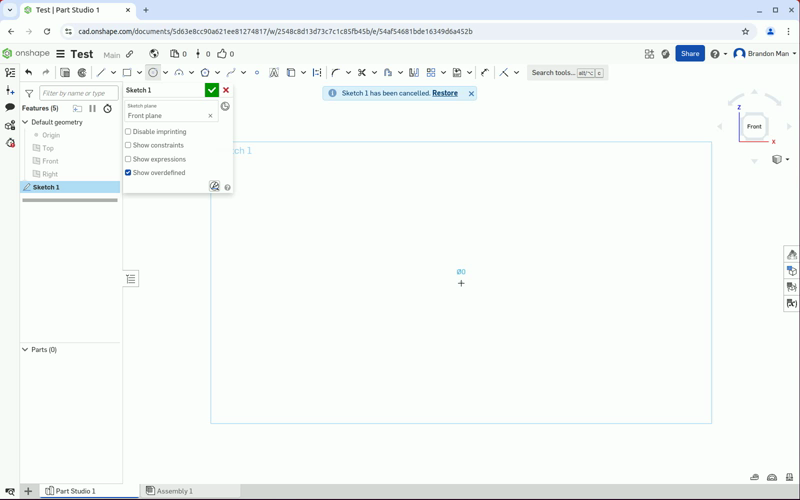
mouse_move(497, 282)
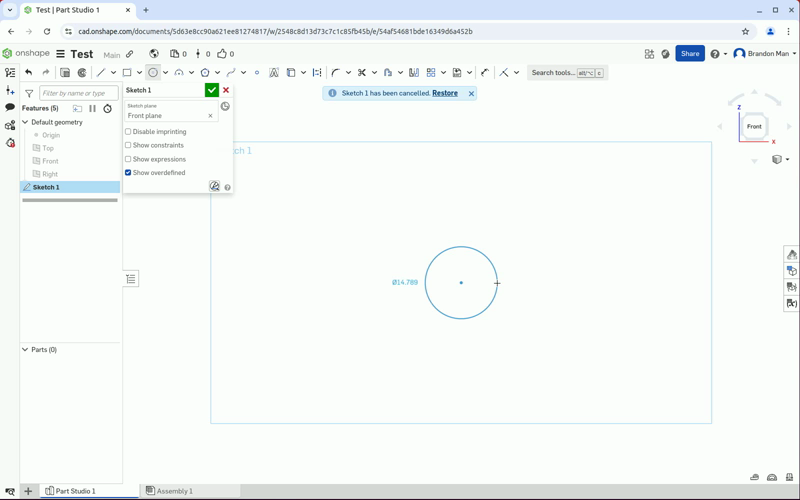
click(497, 282)
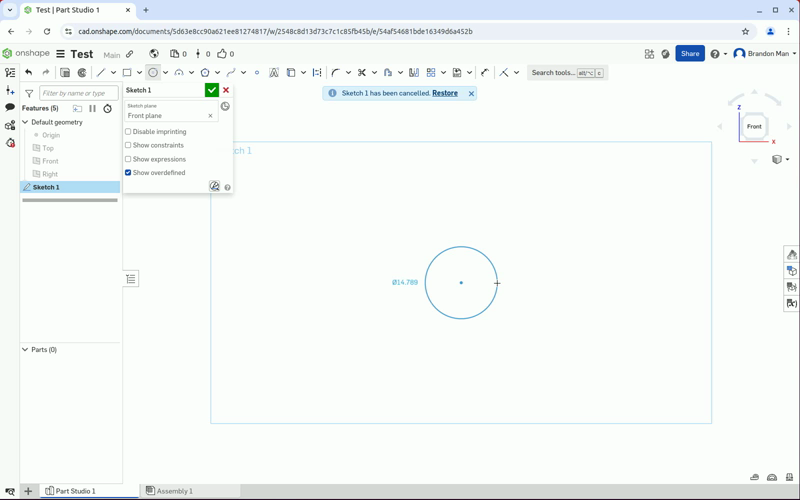
key(esc)
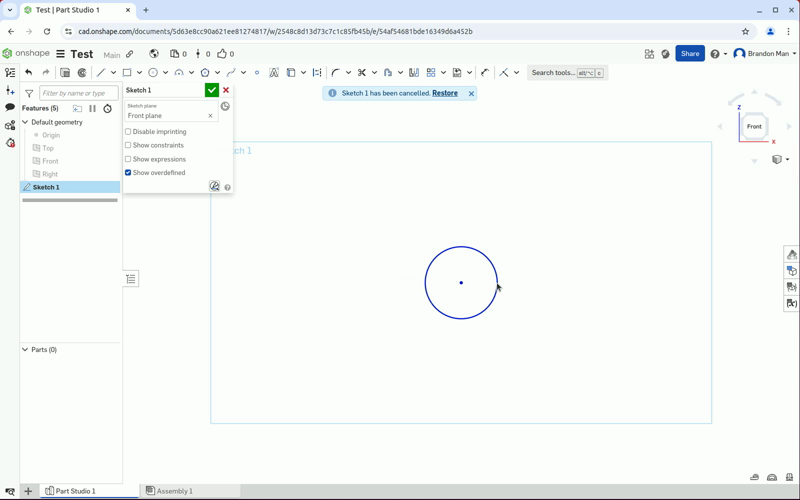
key(c)
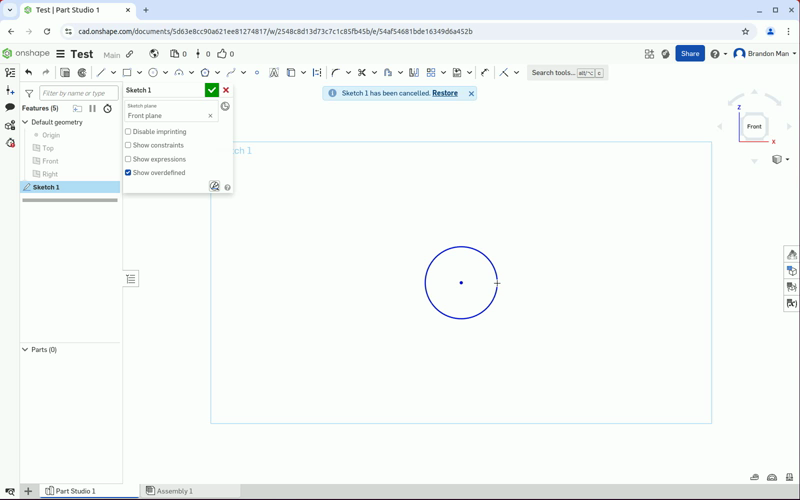
key_down(shift)
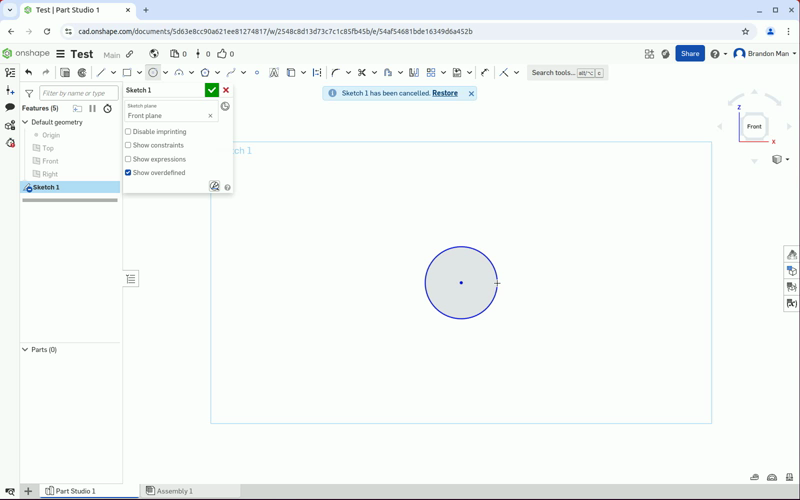
mouse_move(461, 282)
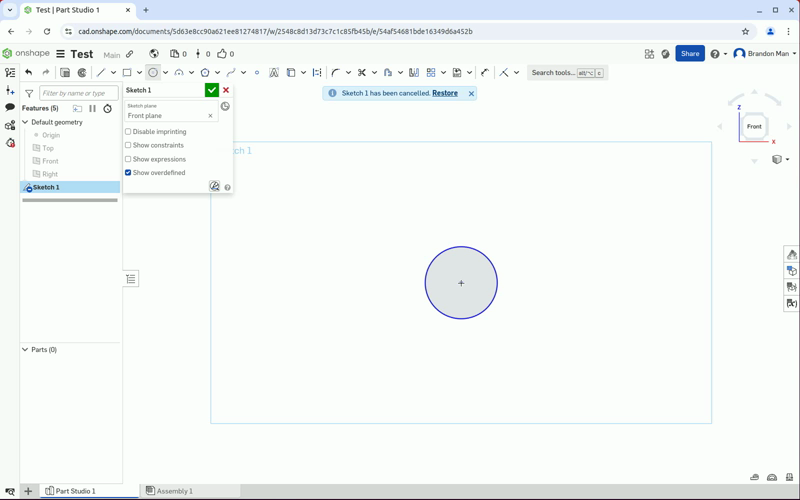
click(461, 282)
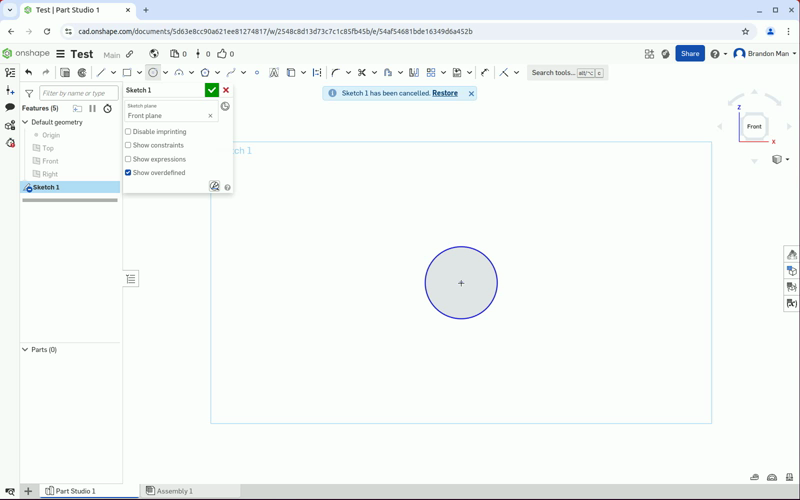
key_up(shift)
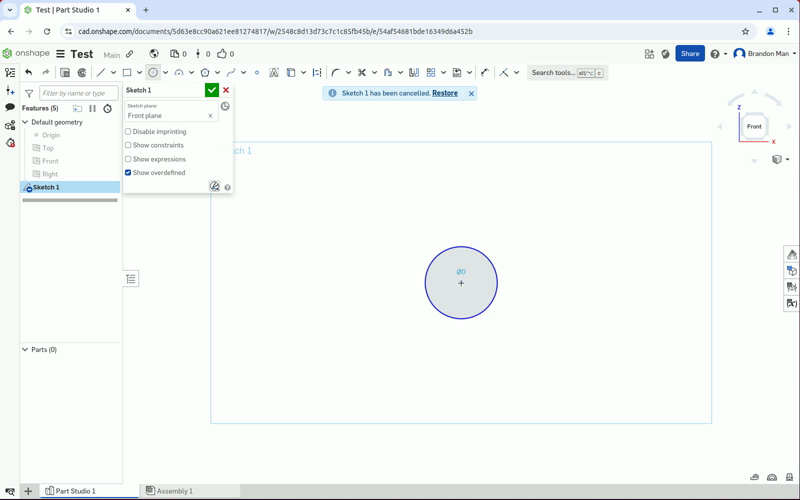
mouse_move(479, 282)
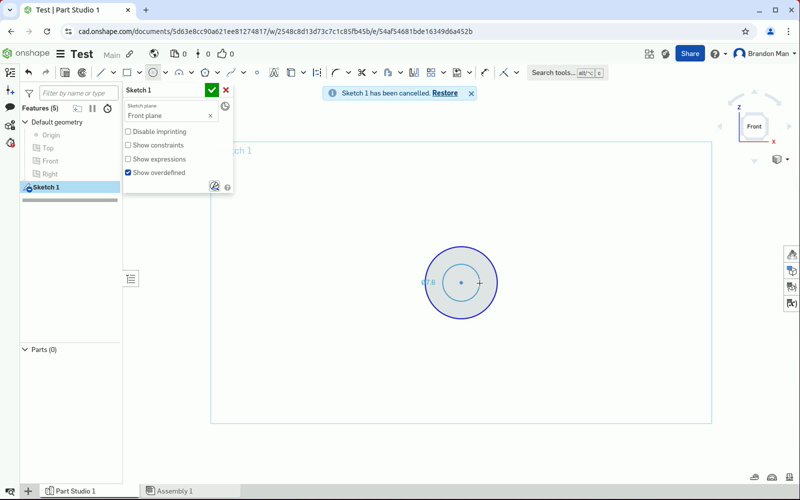
click(479, 282)
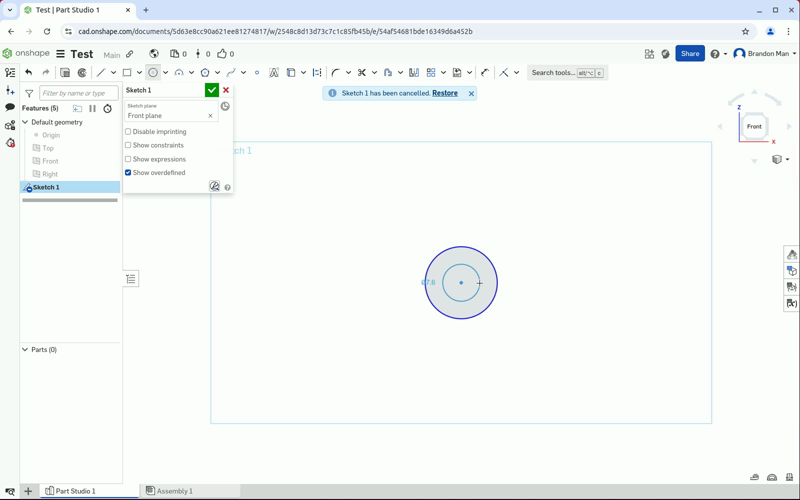
key(esc)
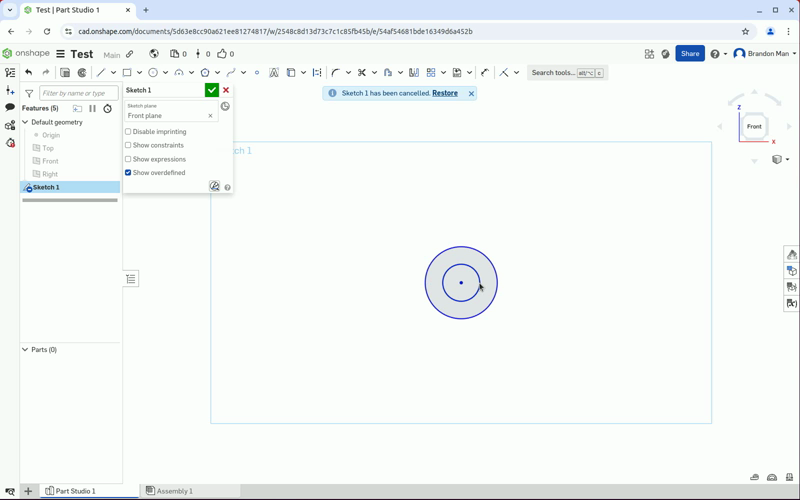
mouse_move(487, 280)
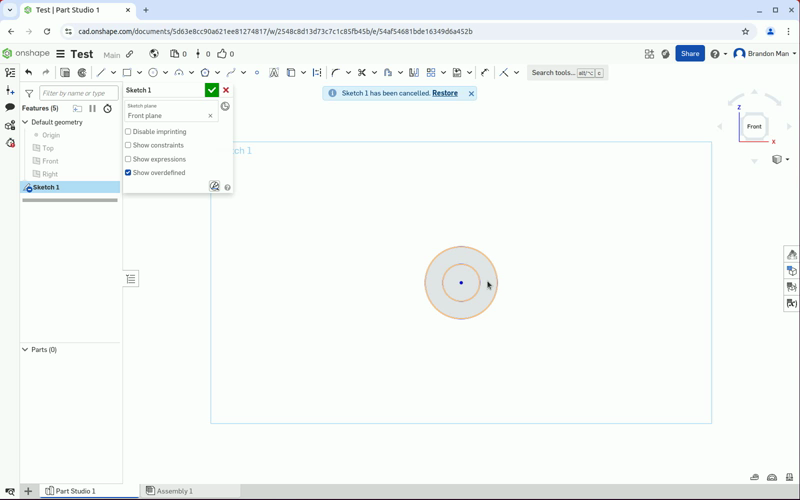
click(487, 280)
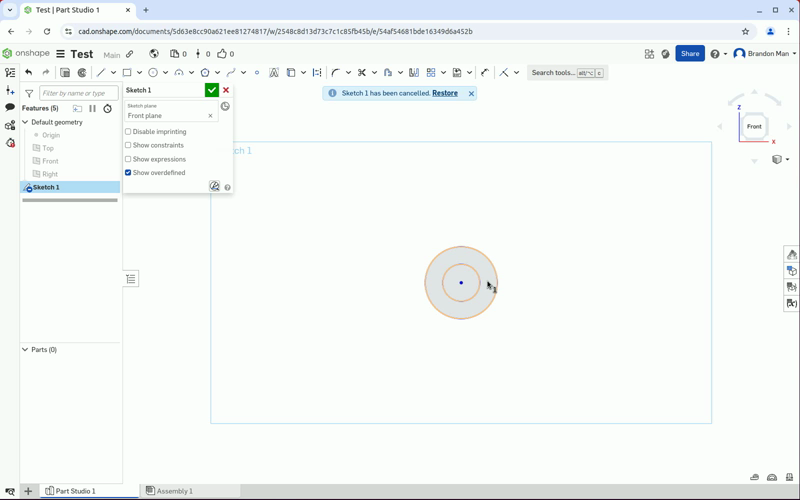
mouse_move(73, 352)
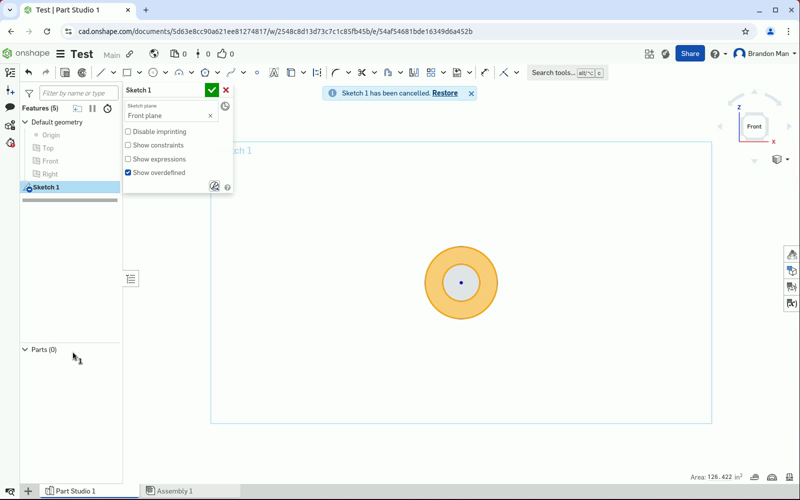
key(shift+y)
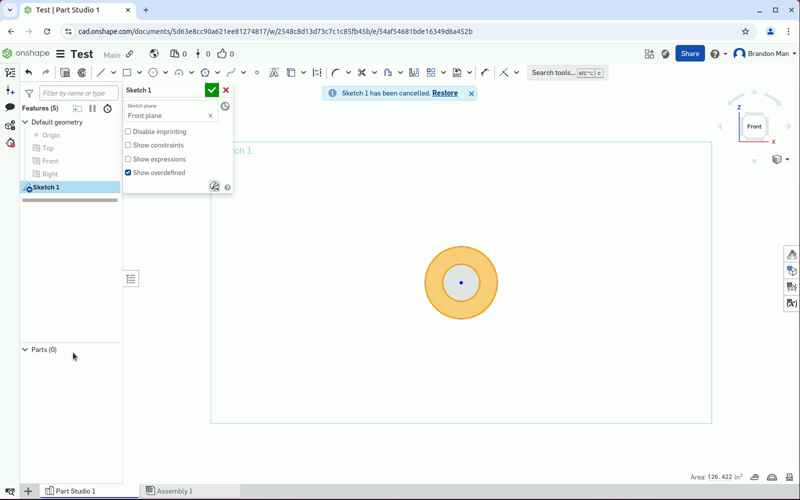
key(shift+e)
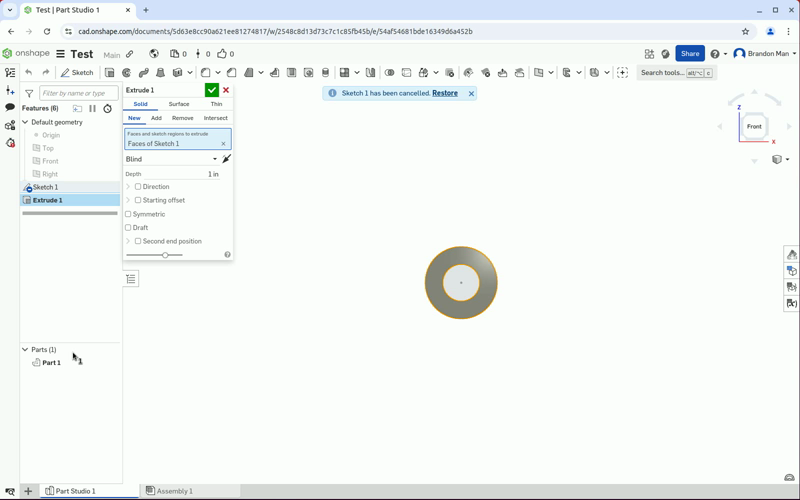
mouse_move(143, 106)
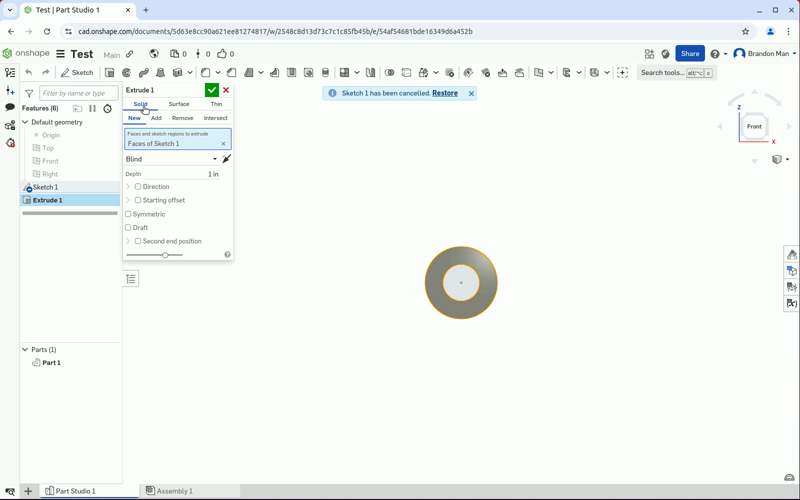
click(143, 106)
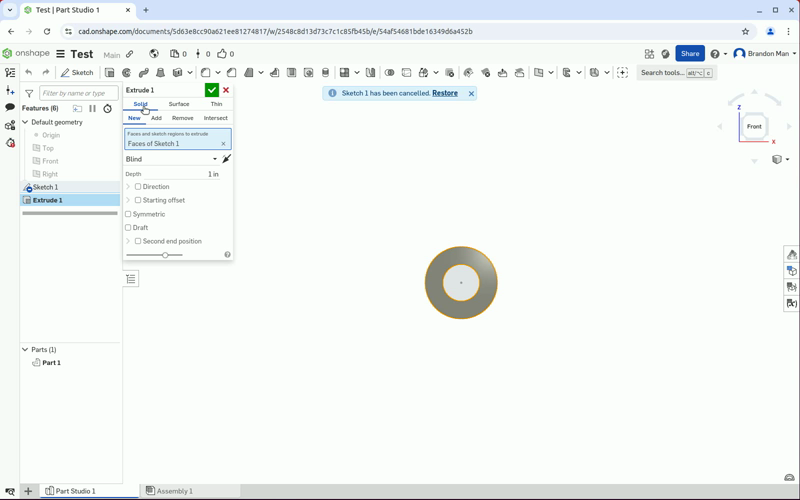
mouse_move(137, 120)
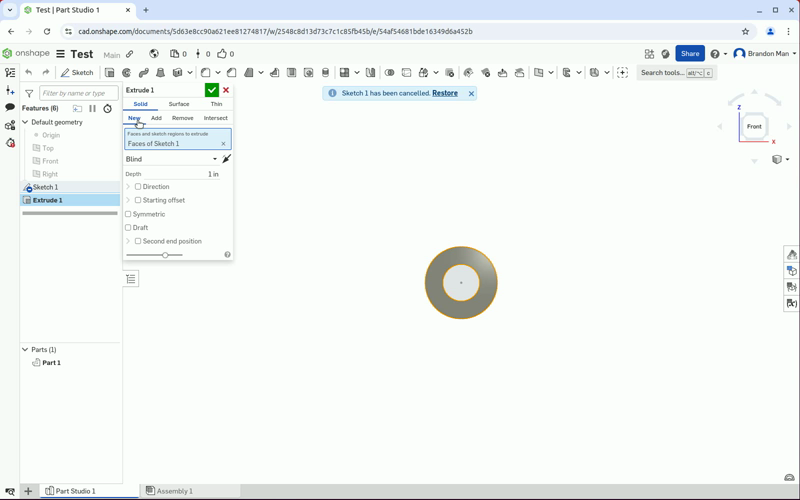
click(137, 120)
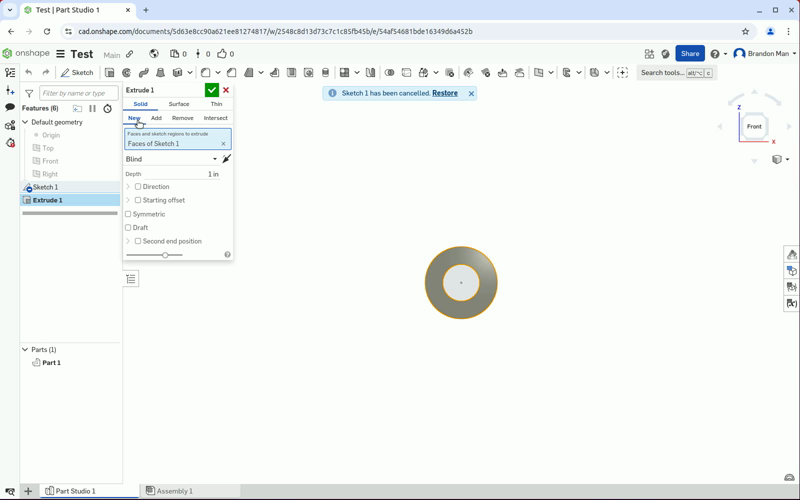
key(tab, 4)
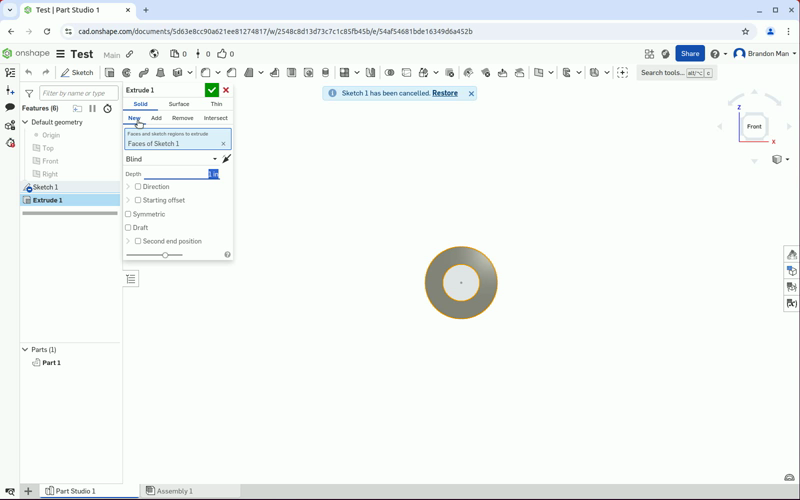
text(3.129)
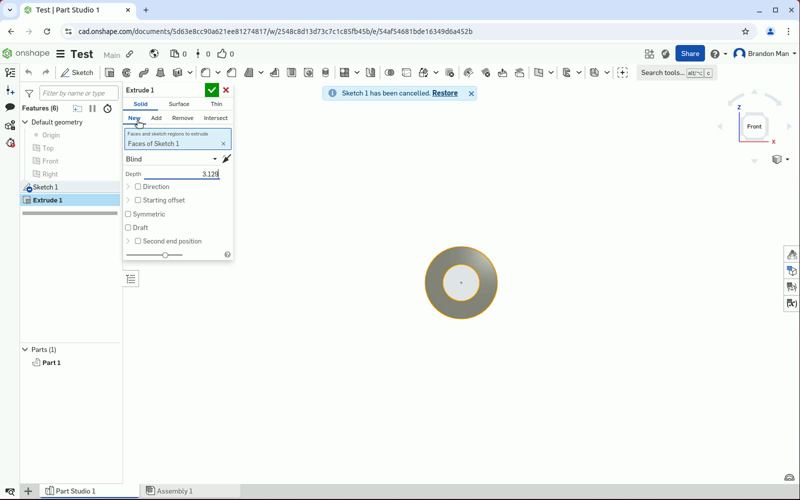
key(enter)
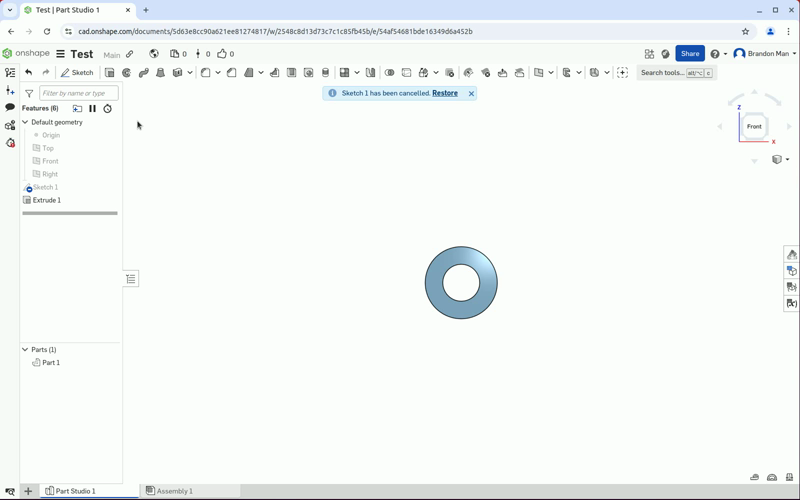
key(shift+h)
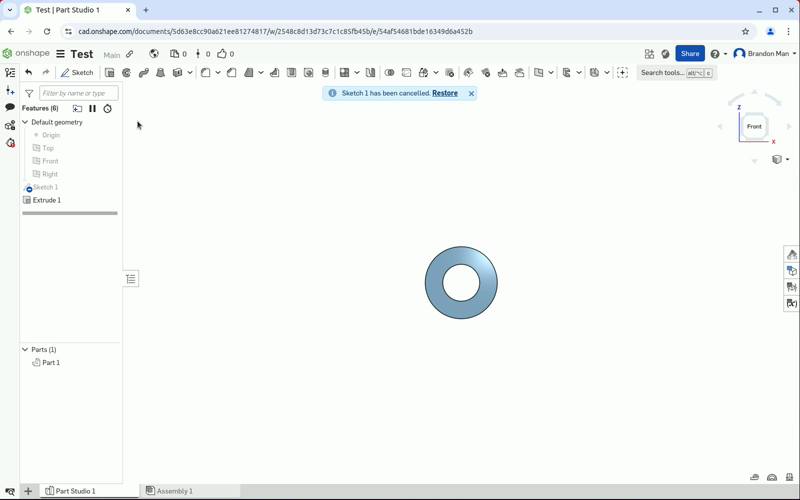
key(shift+h)
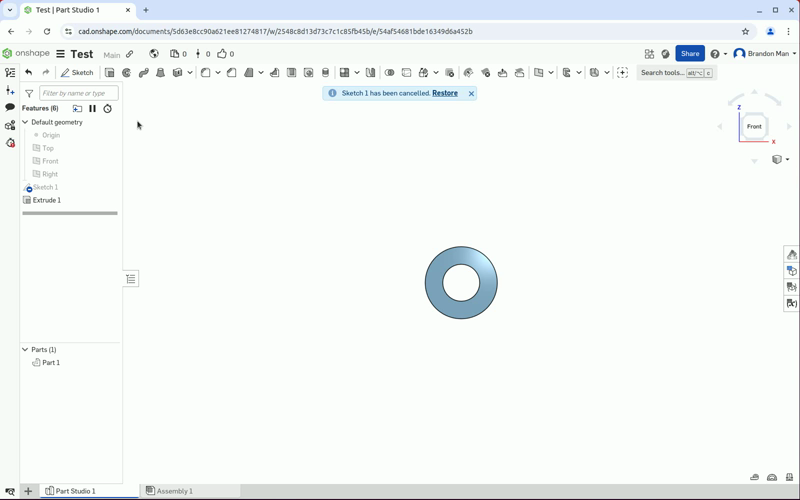
mouse_move(73, 189)
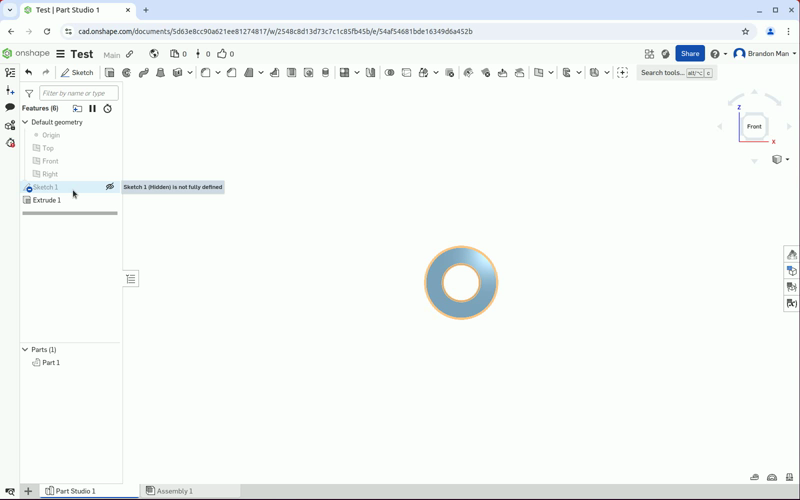
click(73, 189)
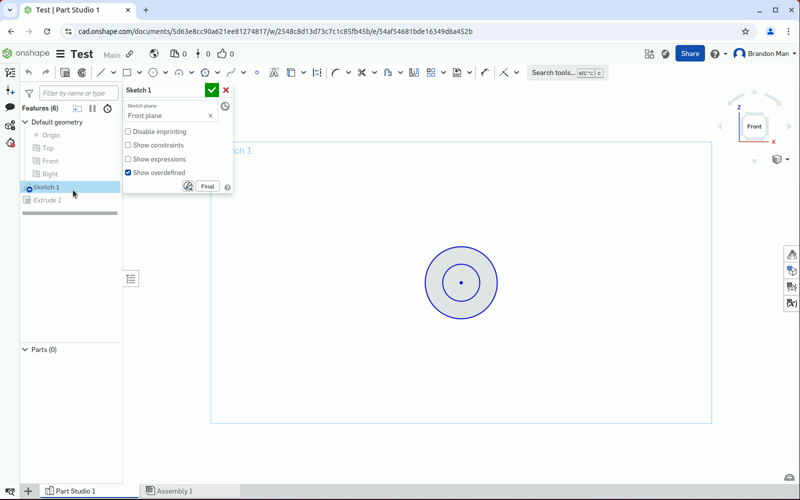
mouse_move(229, 92)
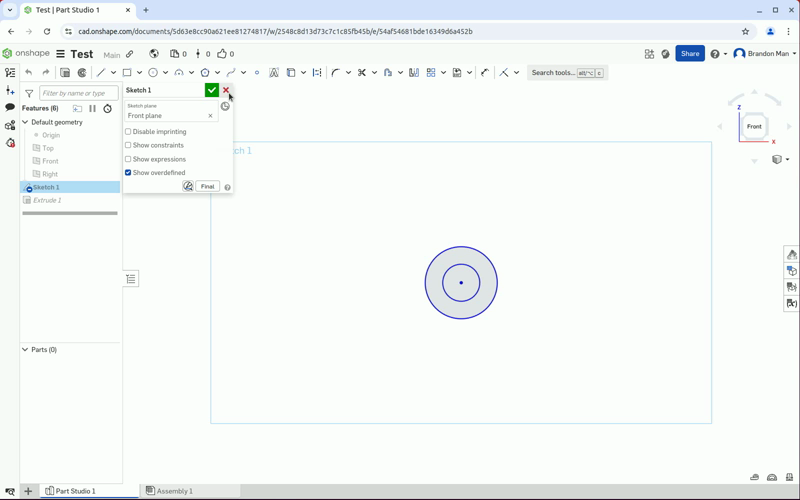
click(229, 92)
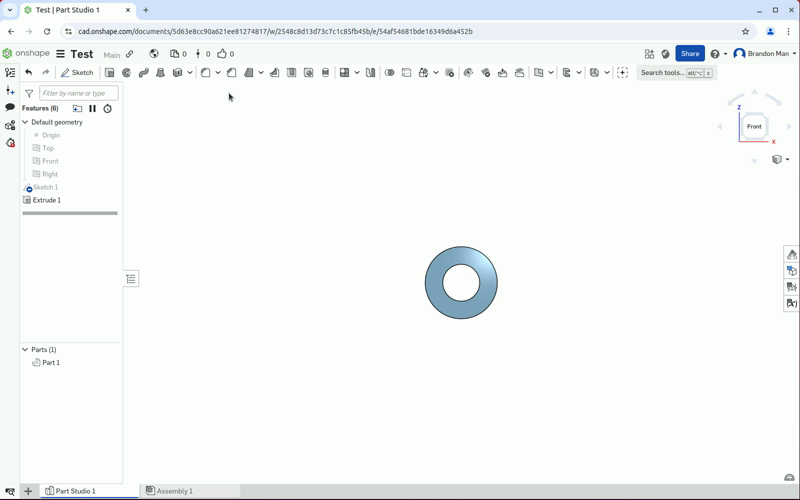
mouse_move(541, 75)
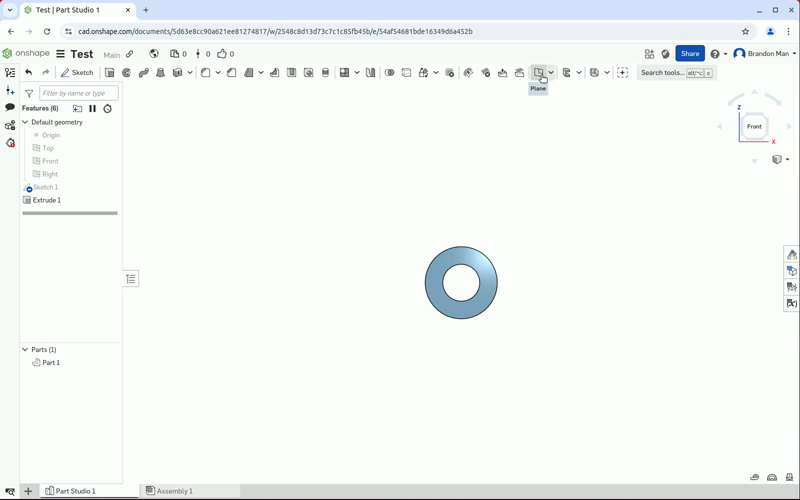
click(541, 75)
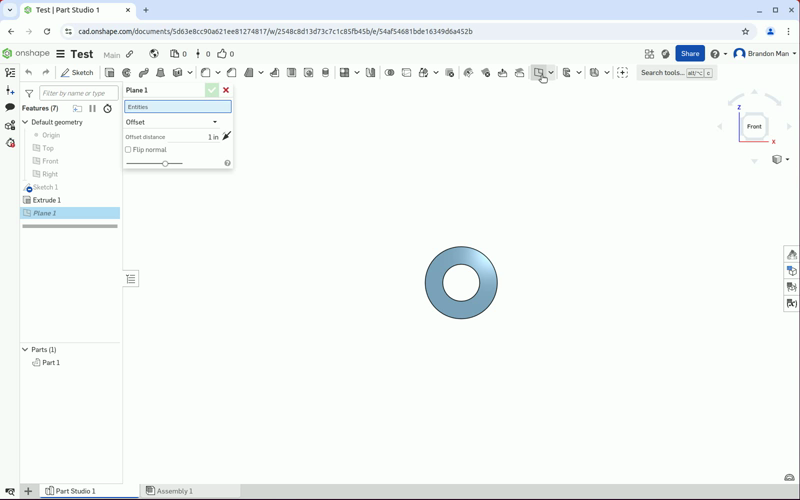
mouse_move(73, 163)
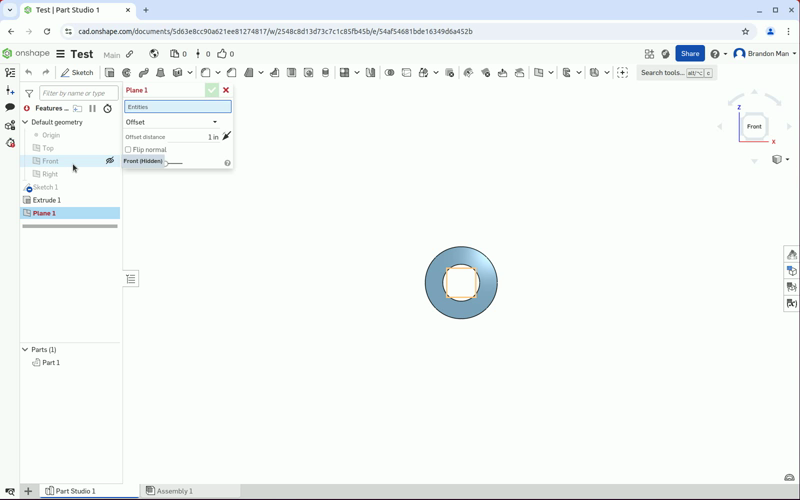
click(73, 163)
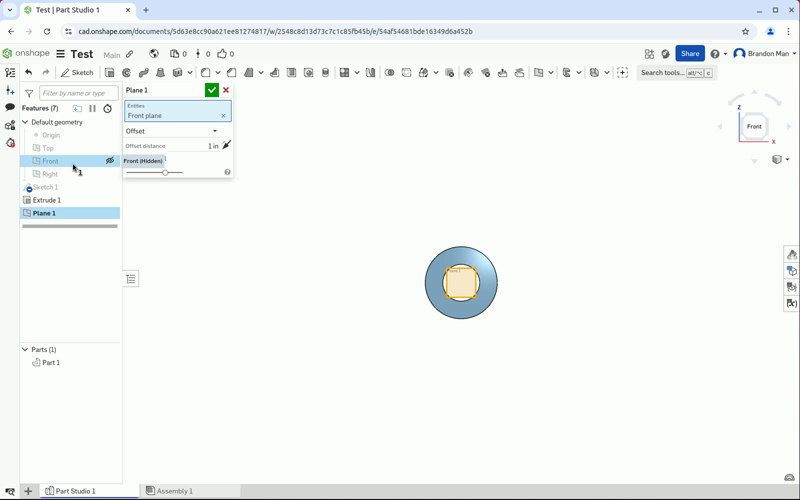
key(tab, 2)
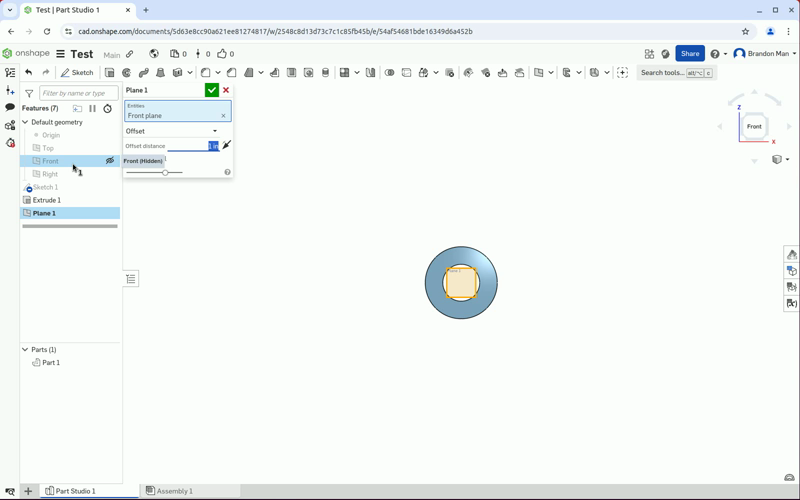
text(3.143)
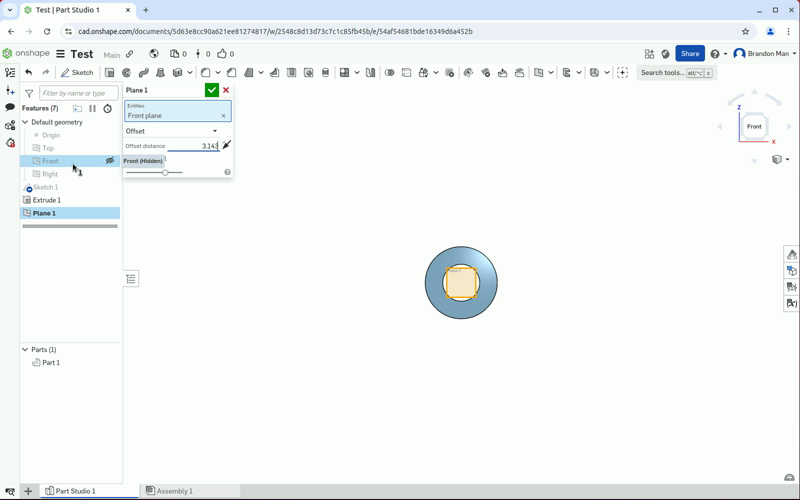
key(enter, 2)
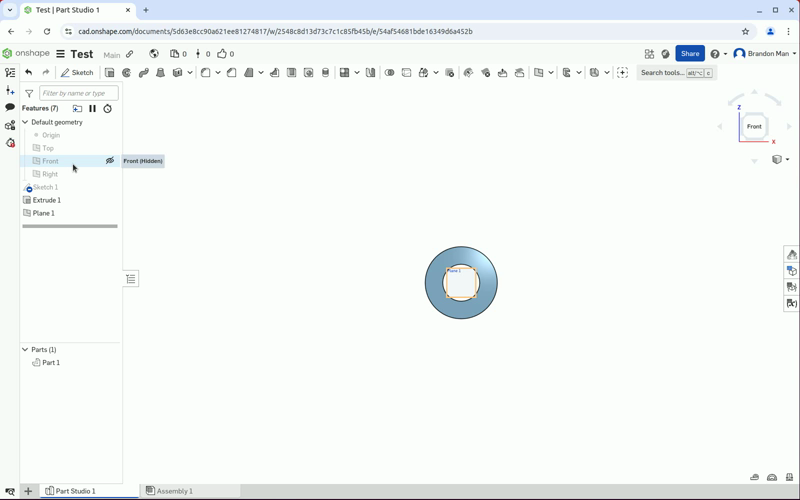
key(shift+s)
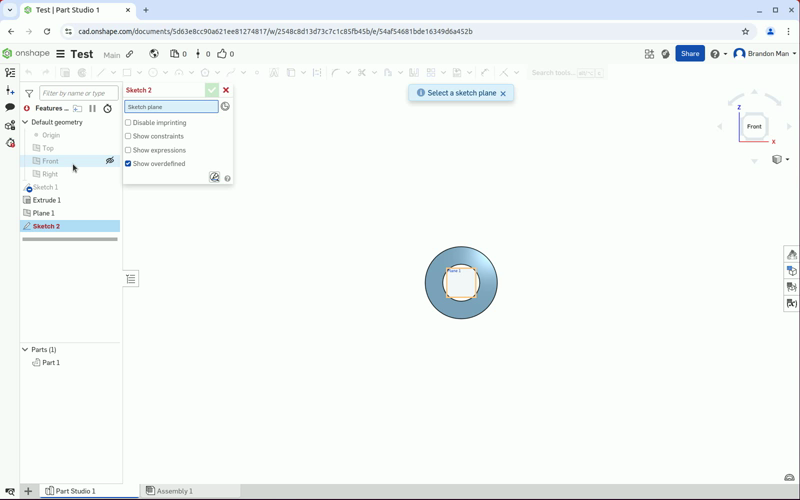
mouse_move(73, 215)
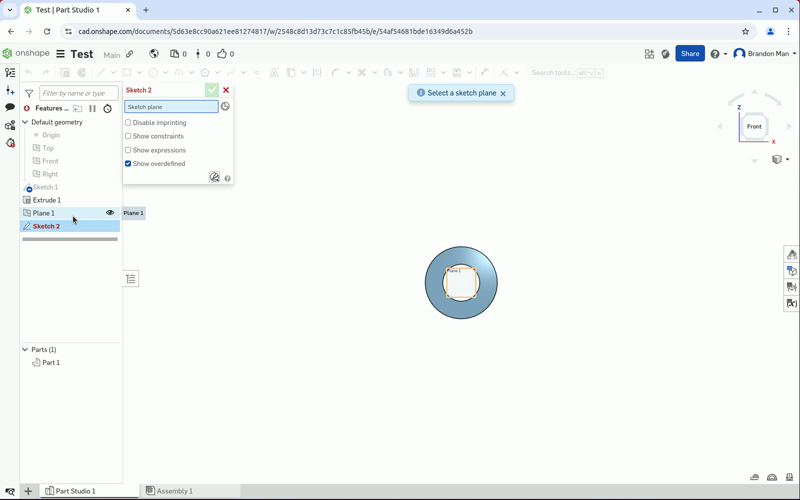
click(73, 215)
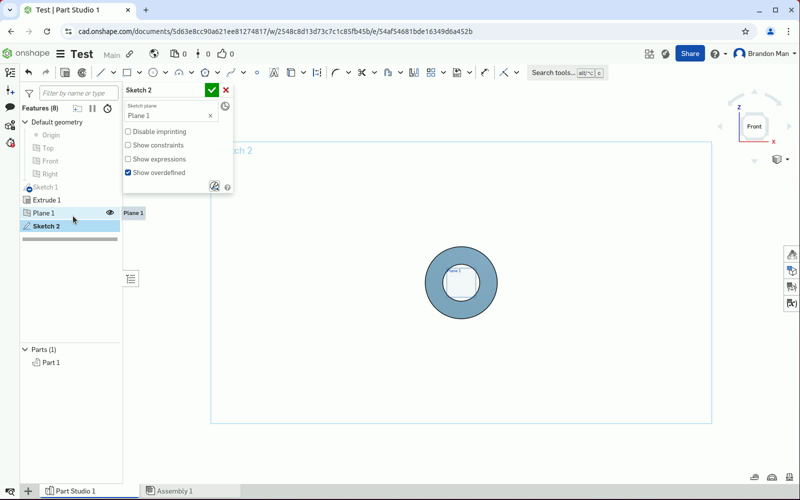
mouse_move(73, 352)
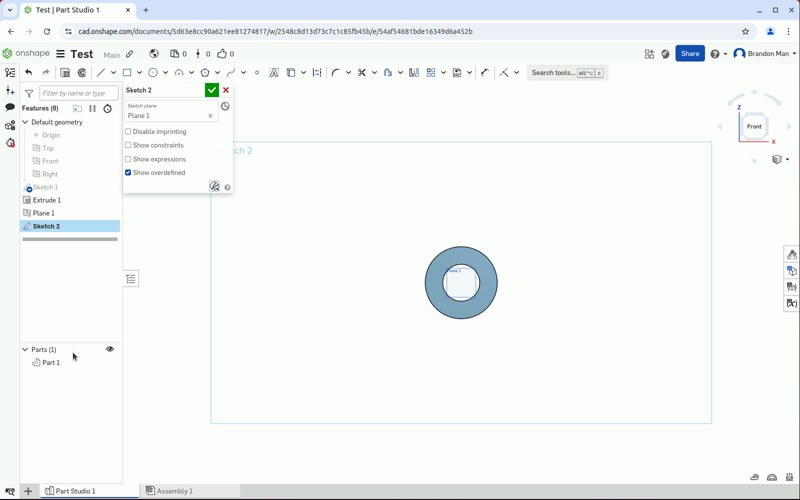
key(y)
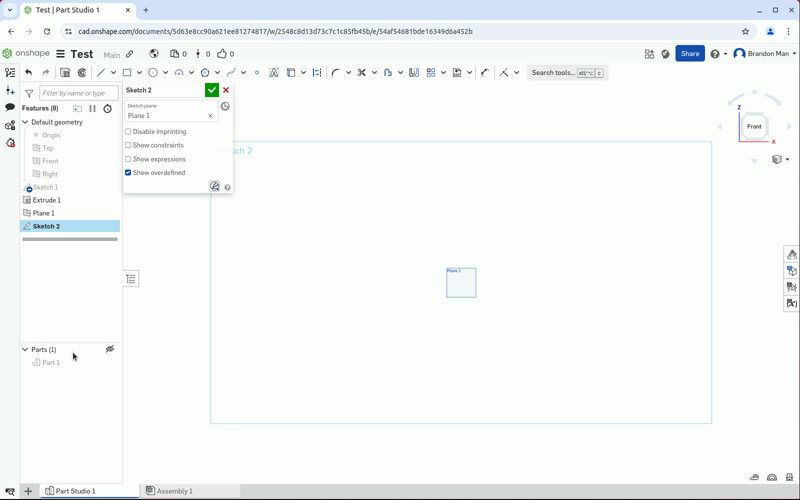
key(c)
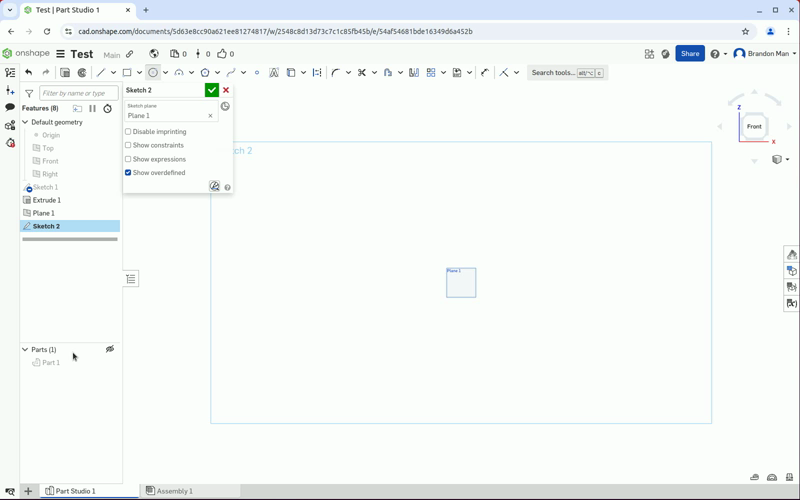
key_down(shift)
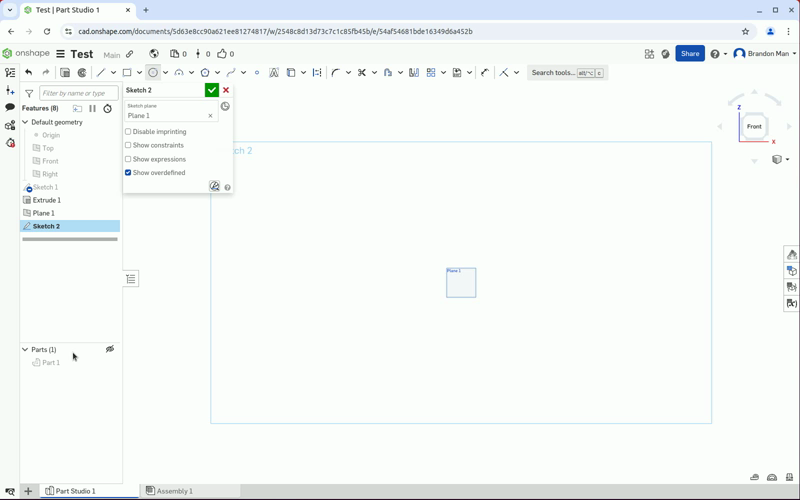
mouse_move(461, 282)
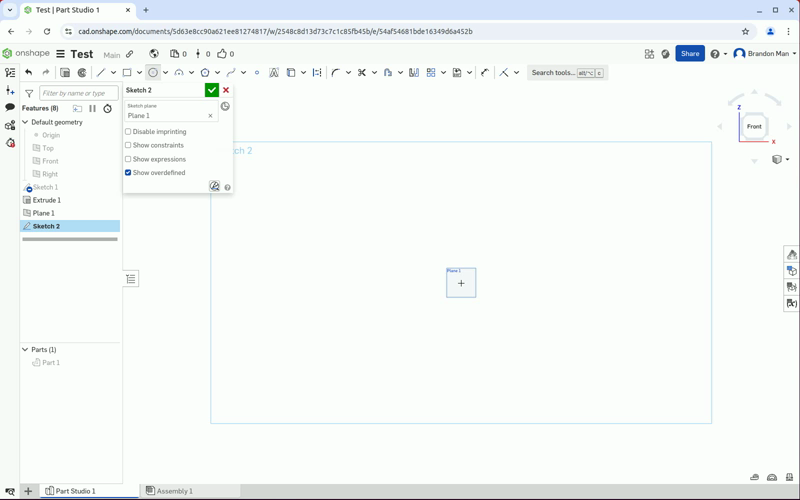
click(461, 282)
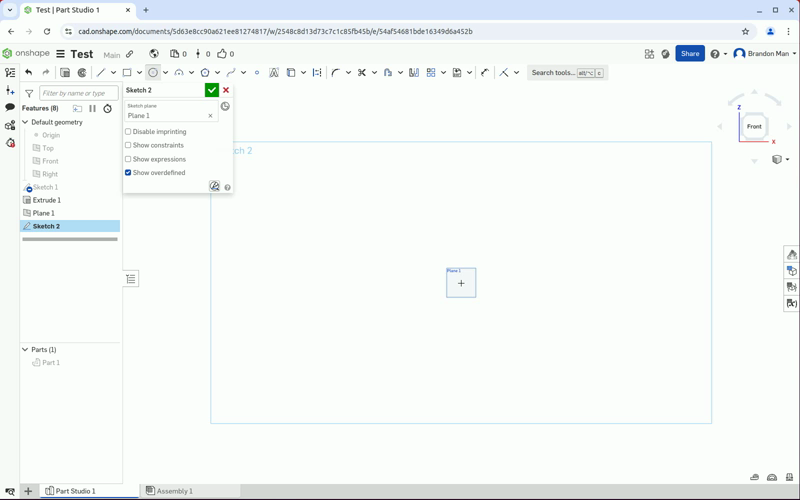
key_up(shift)
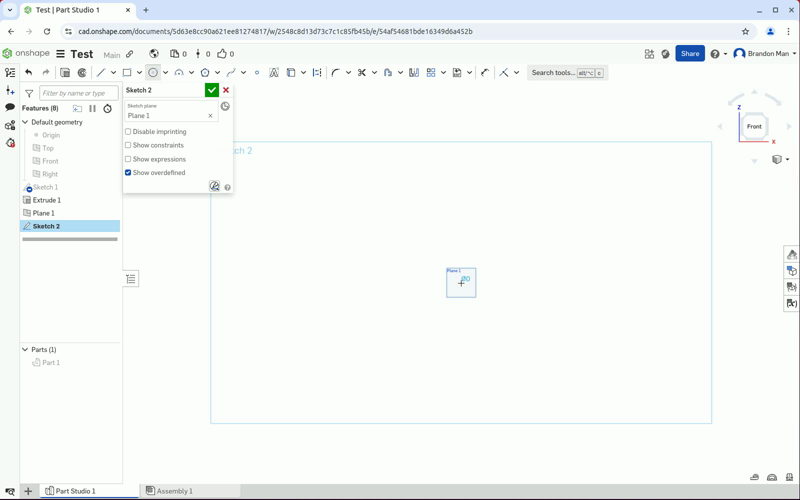
mouse_move(494, 282)
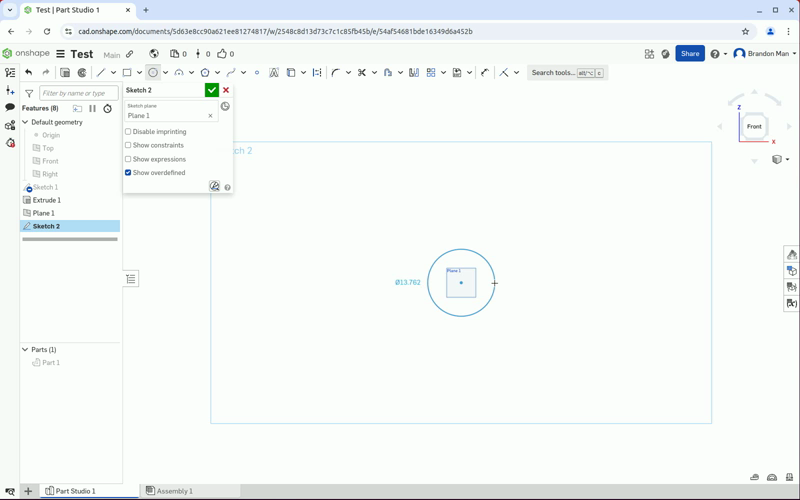
click(494, 282)
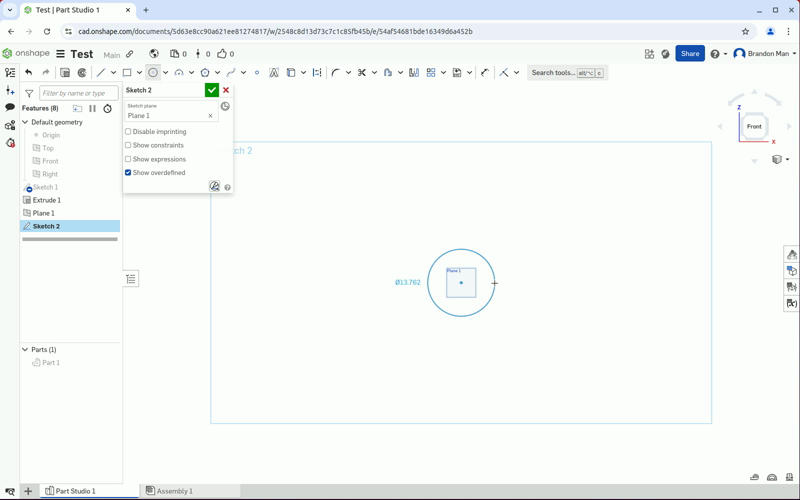
key(esc)
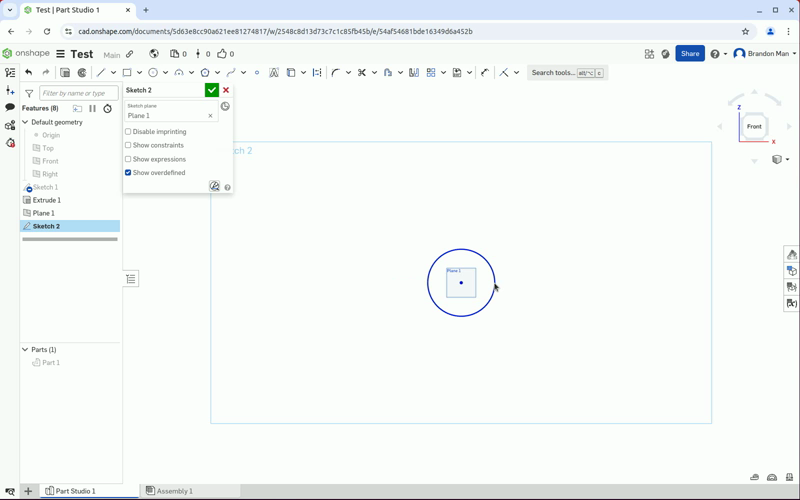
key(c)
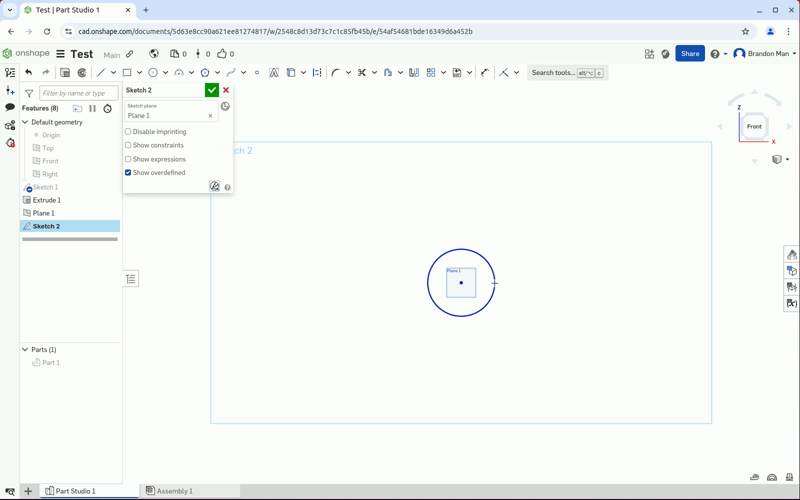
key_down(shift)
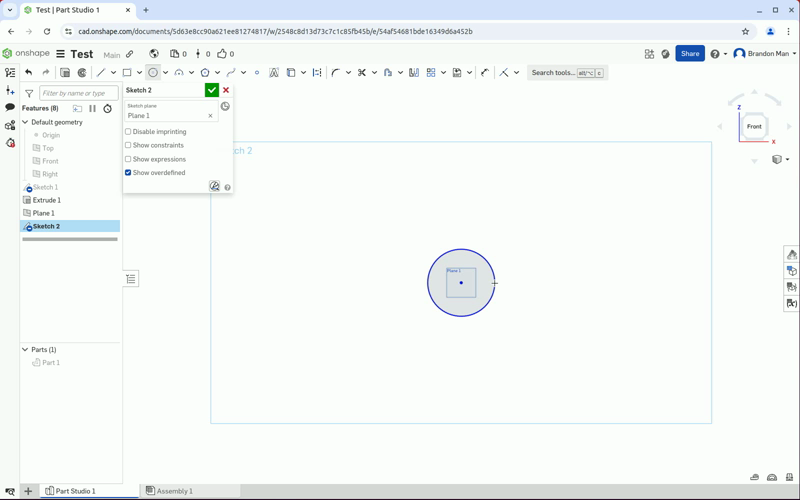
mouse_move(461, 282)
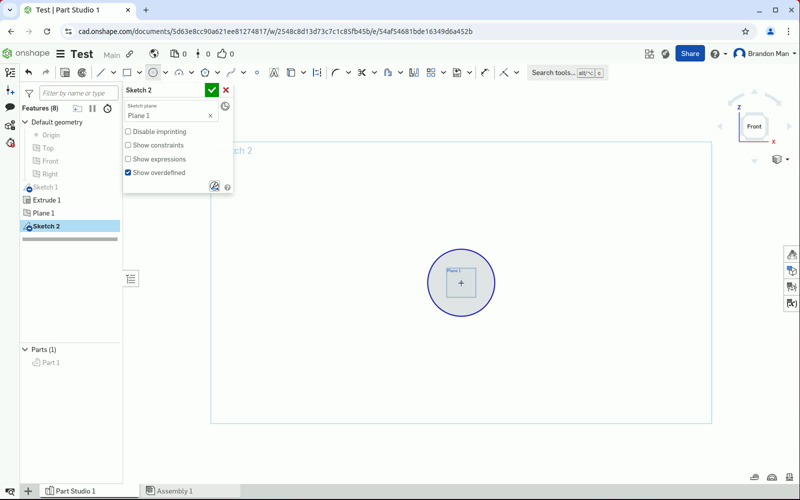
click(461, 282)
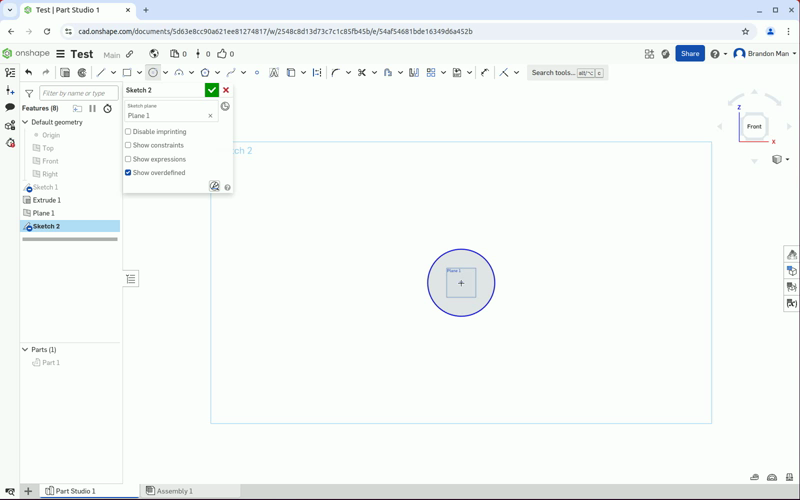
key_up(shift)
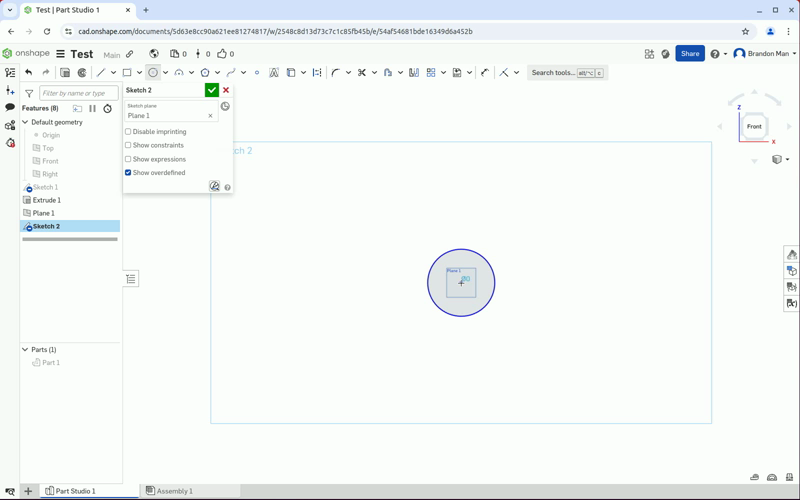
mouse_move(480, 282)
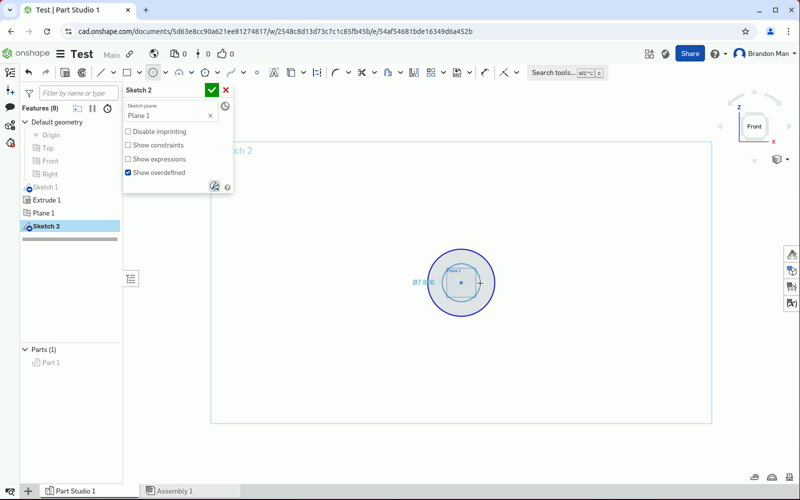
click(480, 282)
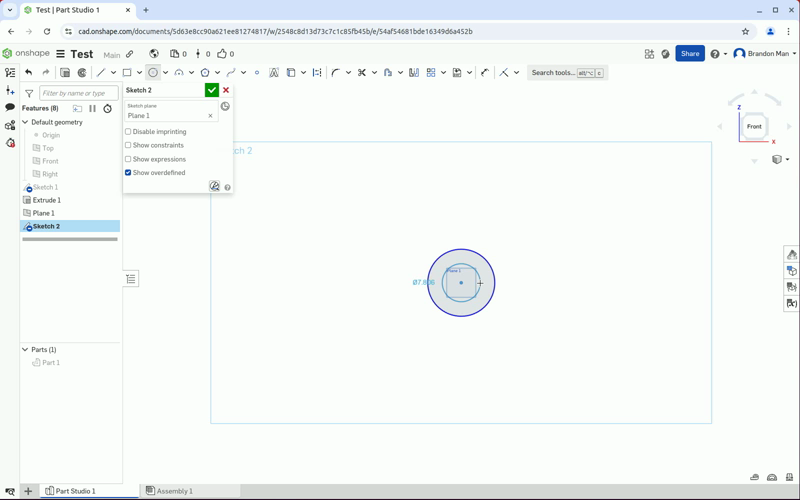
key(esc)
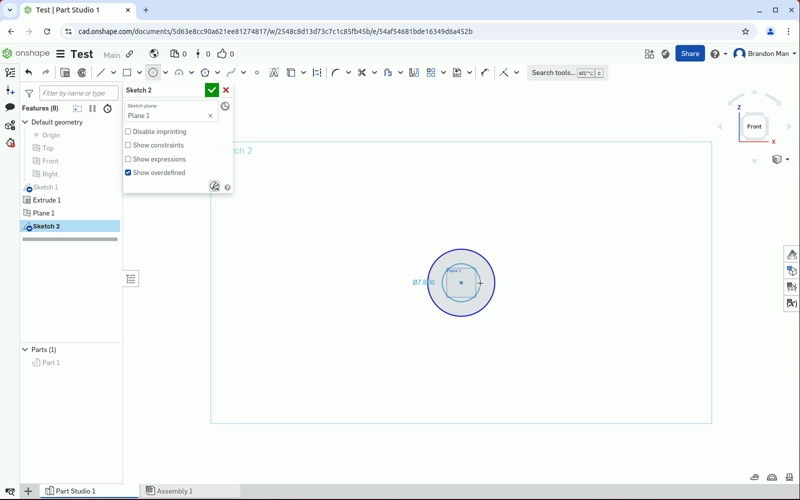
mouse_move(449, 302)
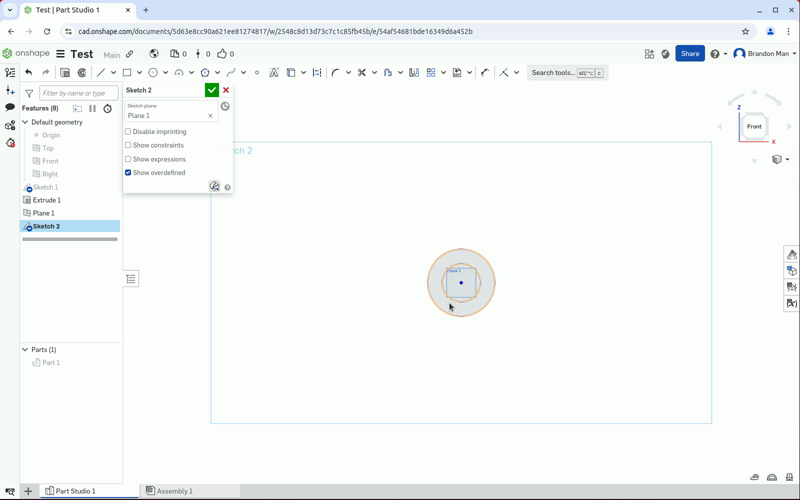
click(449, 302)
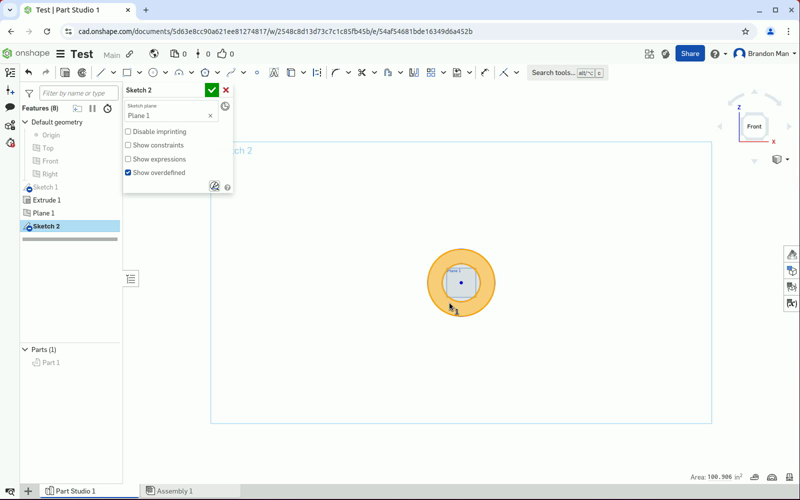
mouse_move(73, 352)
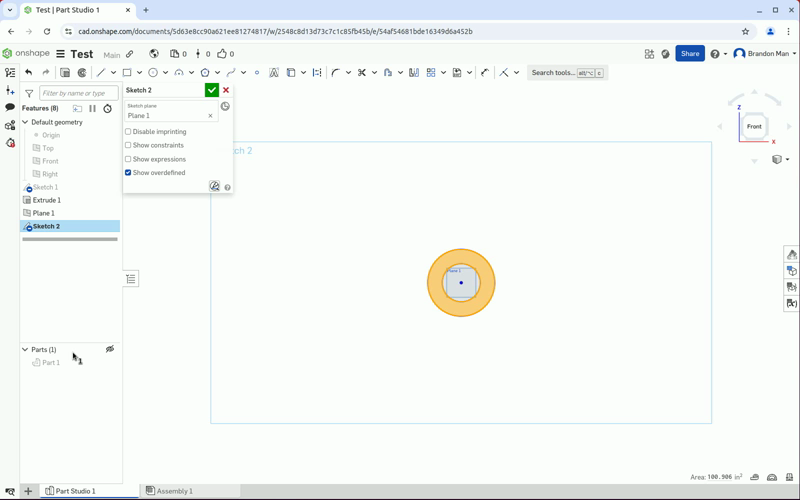
key(shift+y)
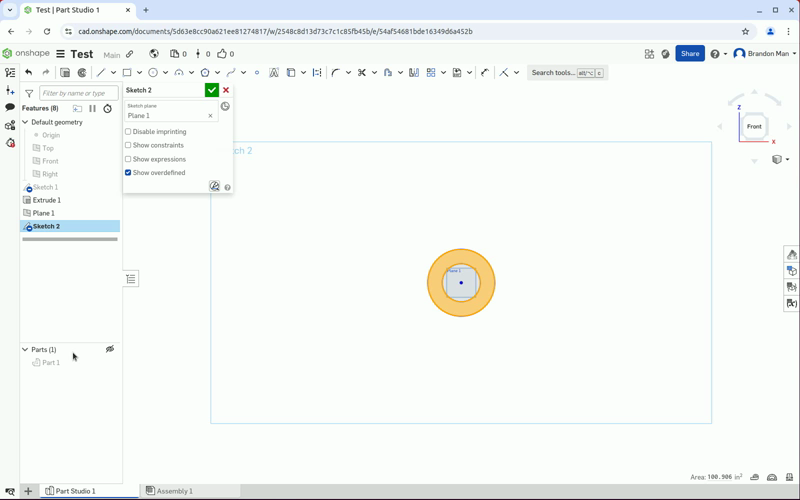
key(shift+e)
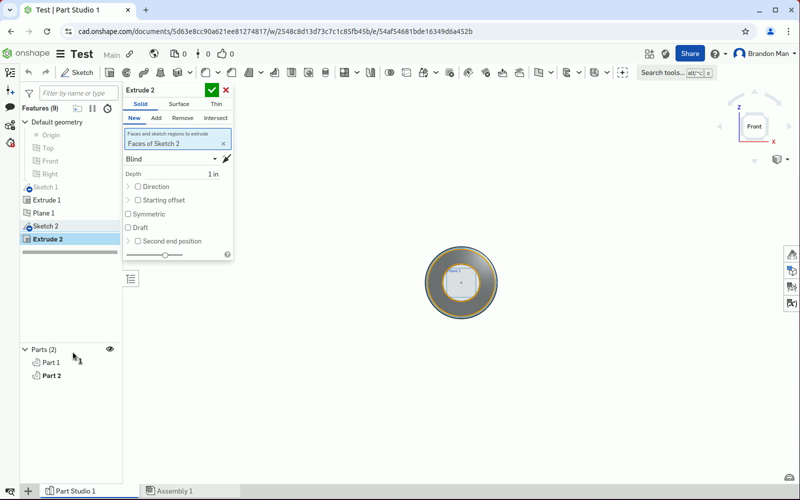
mouse_move(143, 106)
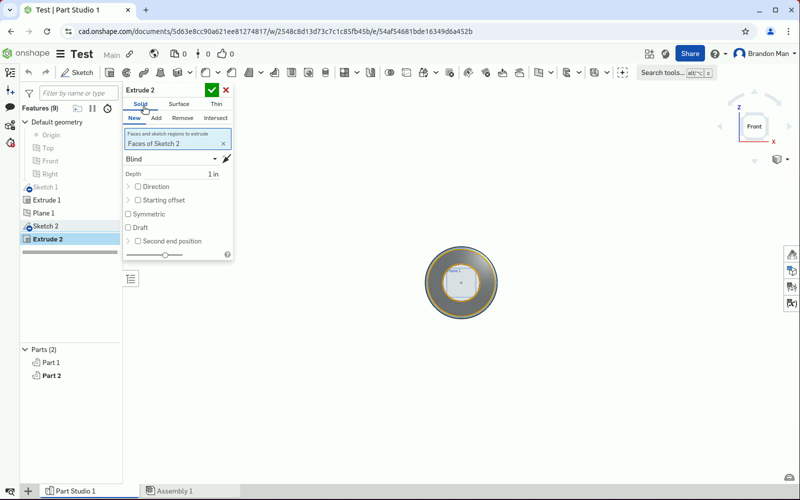
click(143, 106)
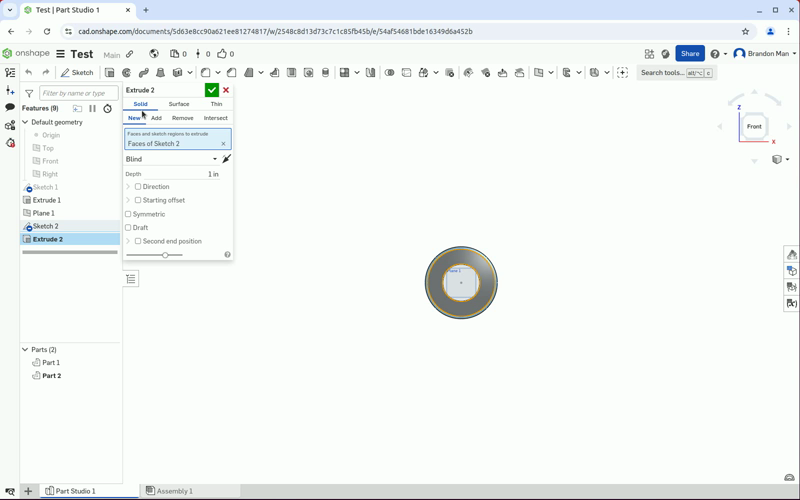
mouse_move(137, 120)
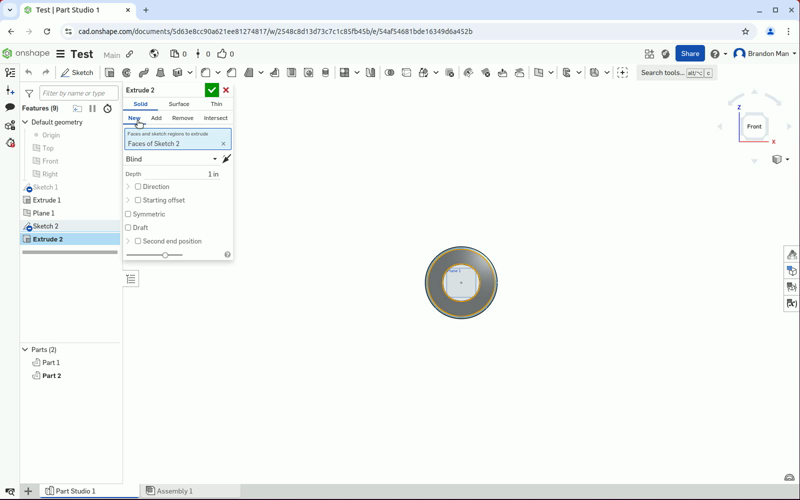
click(137, 120)
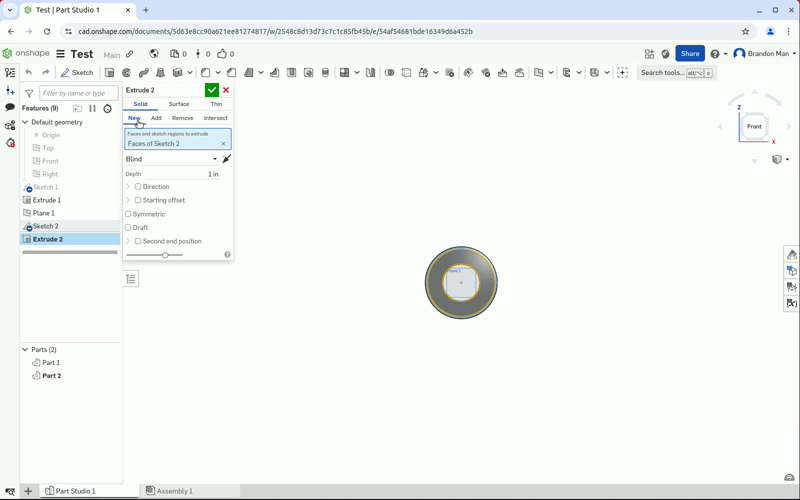
key(tab, 4)
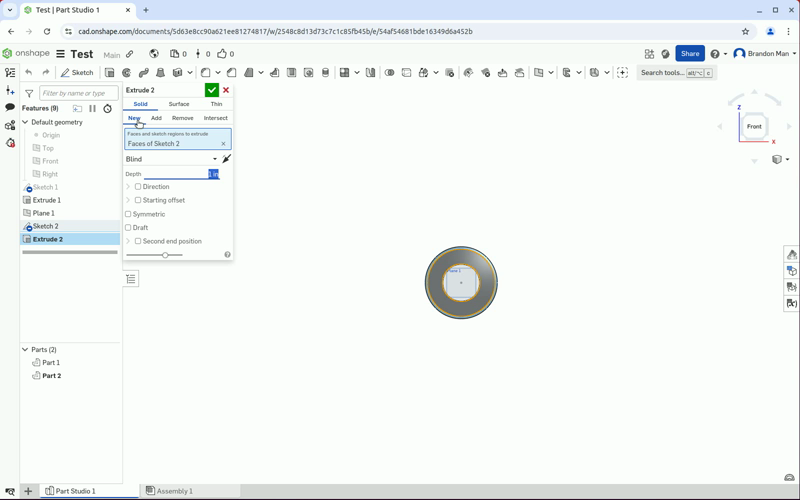
text(0.963)
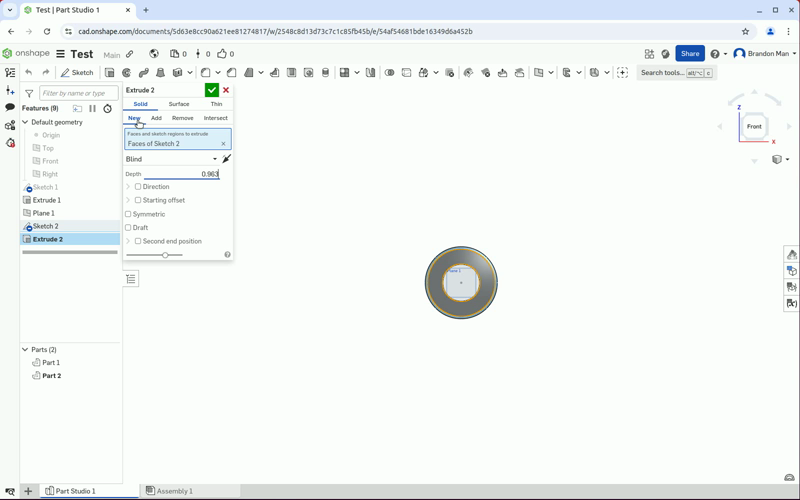
key(enter)
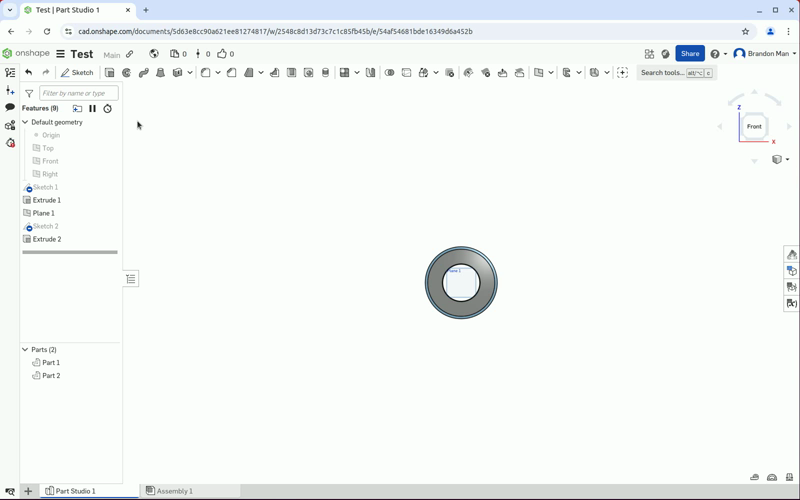
key(shift+h)
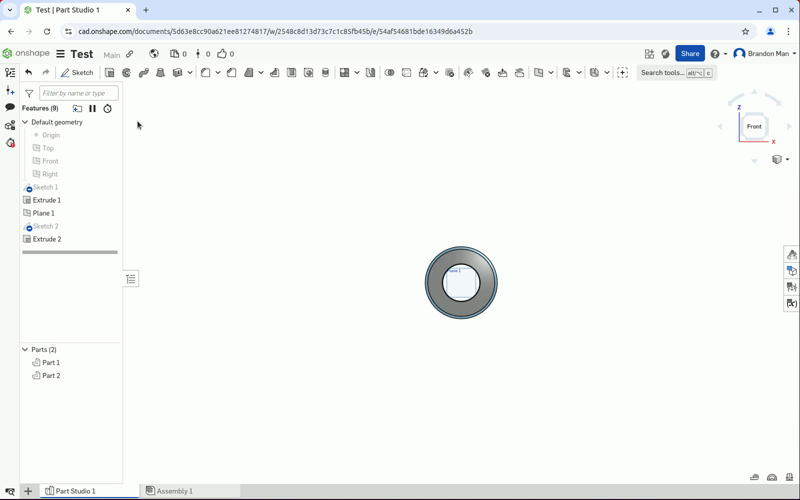
key(shift+h)
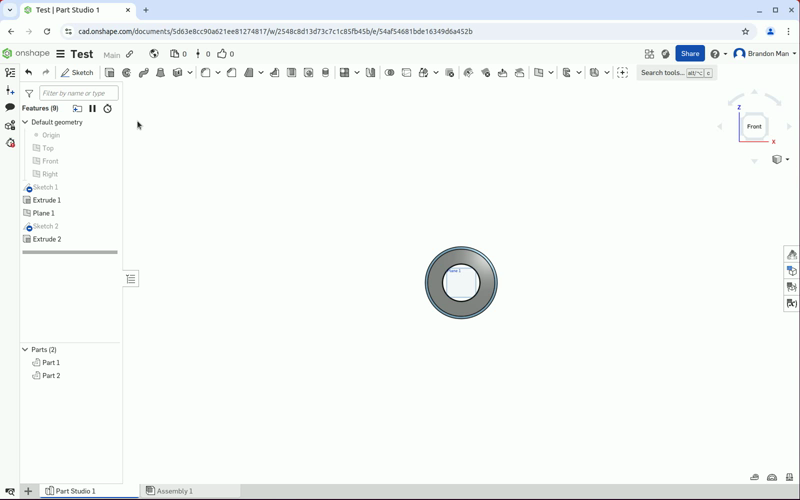
key(shift+7)
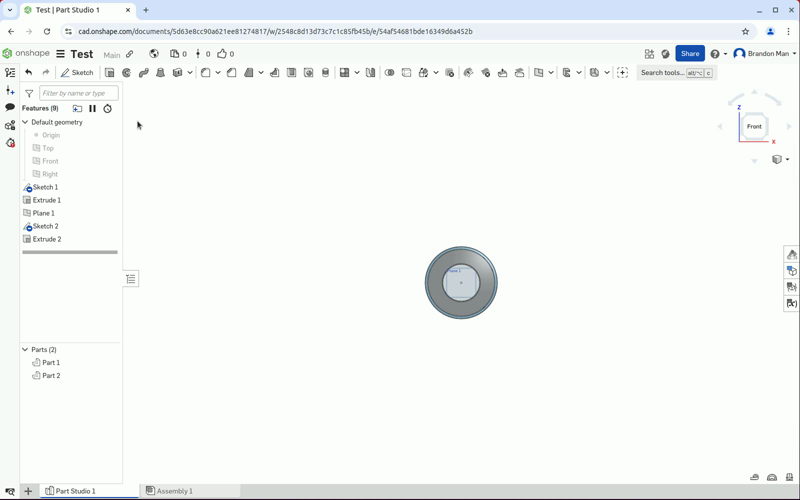
key(left, 2)
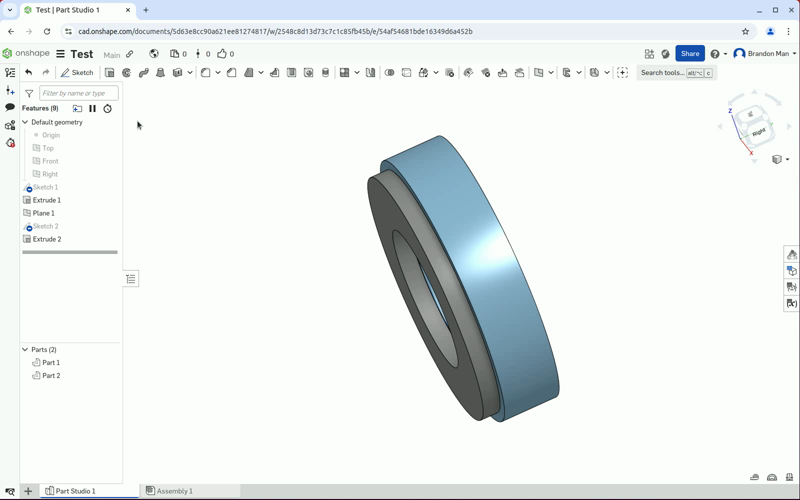
key(down, 2)
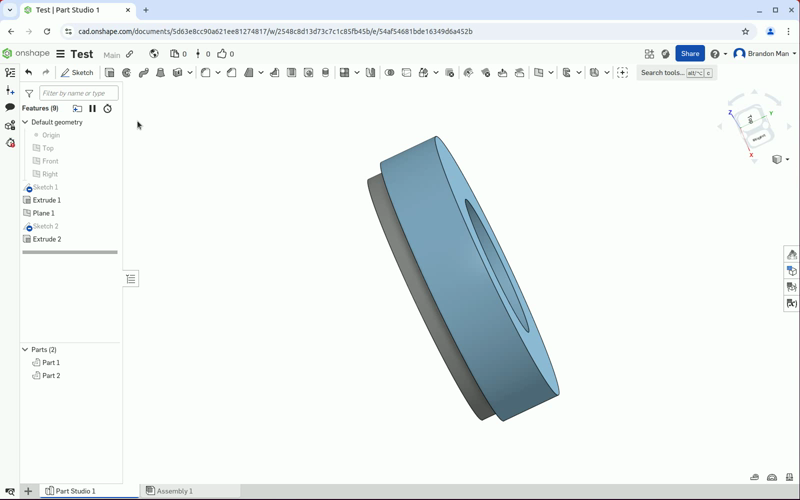
key(up, 2)
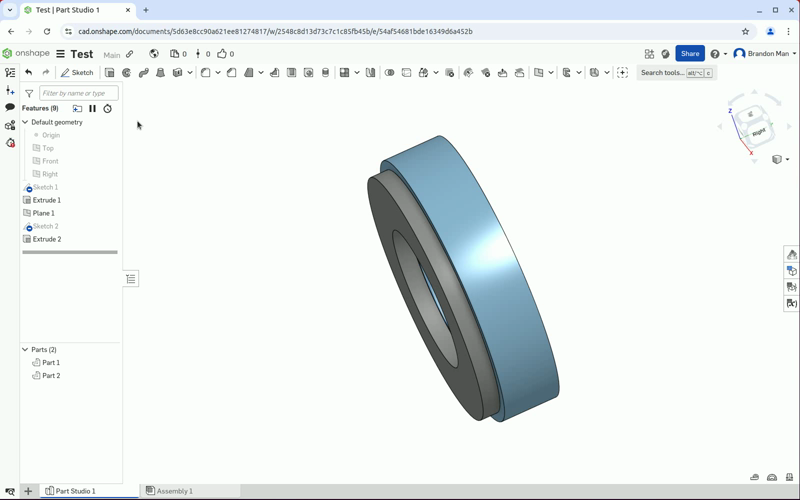
key(right, 2)
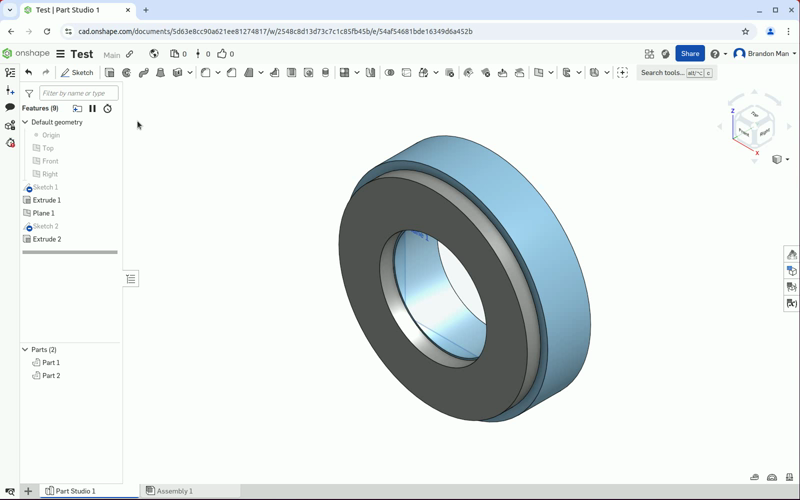
mouse_move(73, 189)
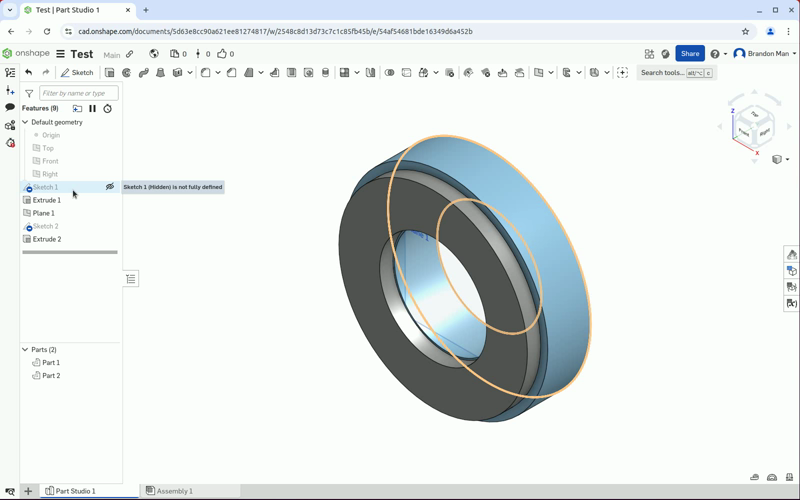
click(73, 189)